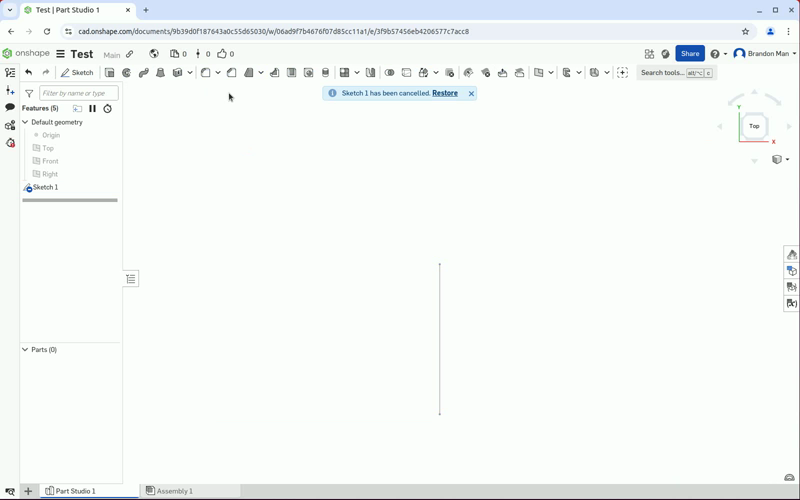
key(shift+h)
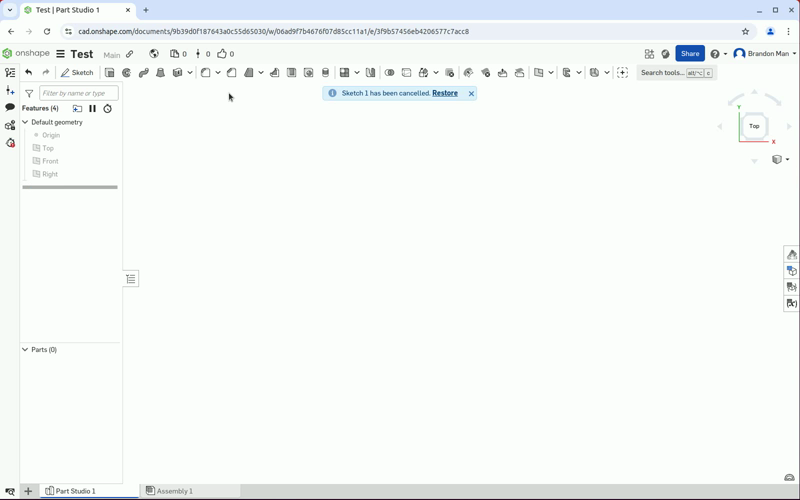
mouse_move(73, 352)
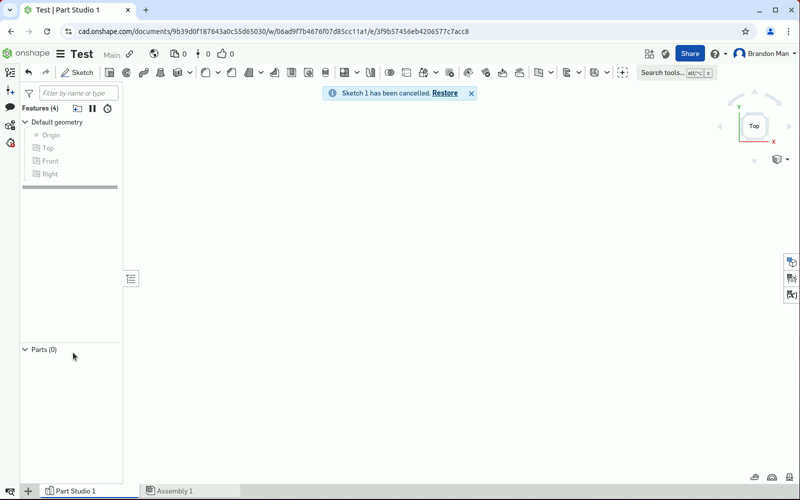
key(y)
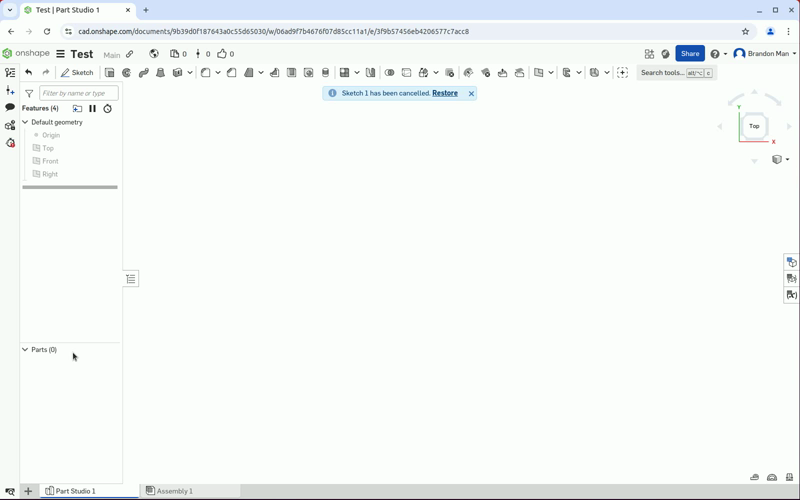
key(shift+p)
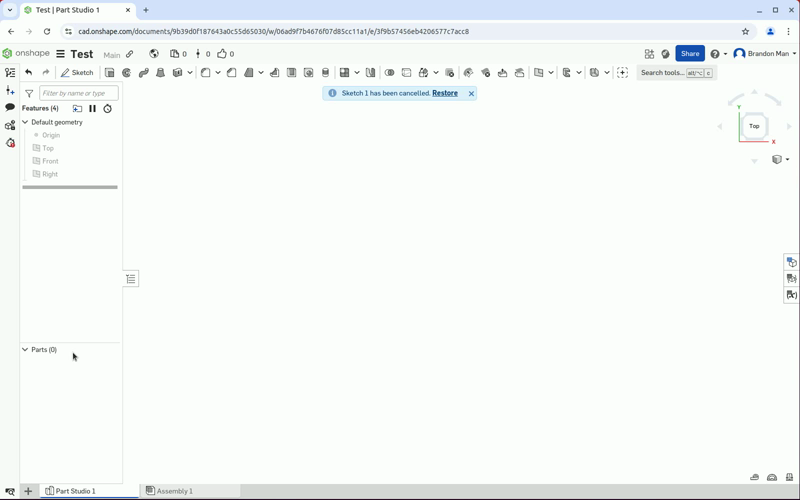
key(space)
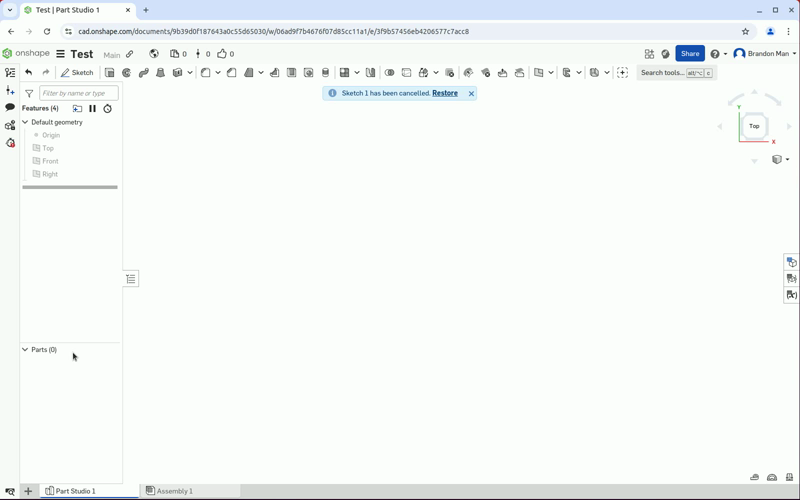
key_down(shift)
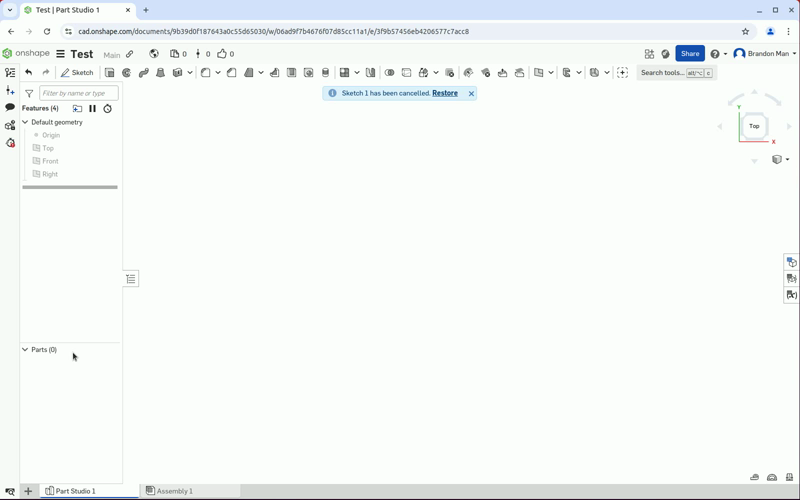
key(up)
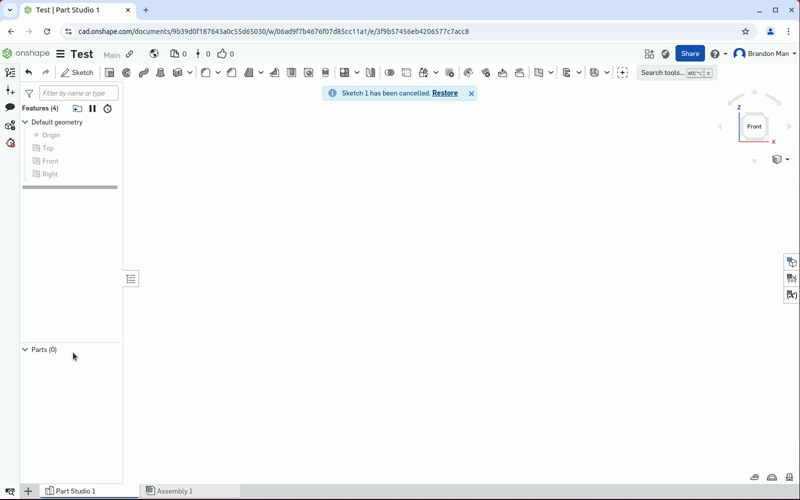
key_up(shift)
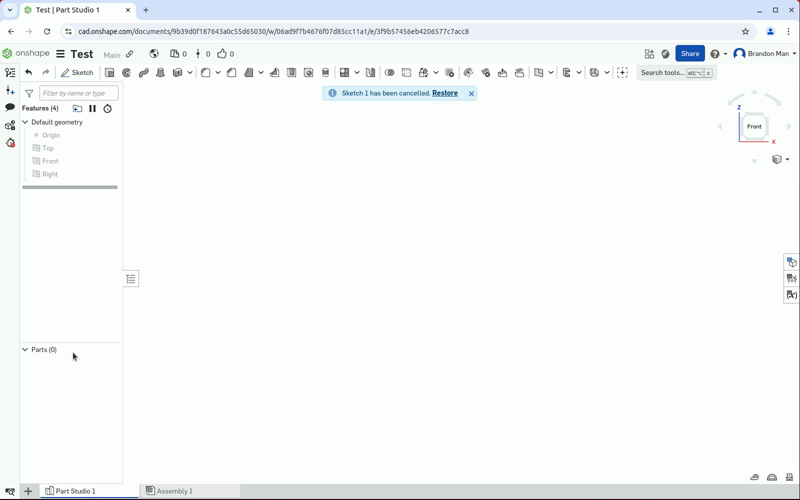
mouse_move(73, 352)
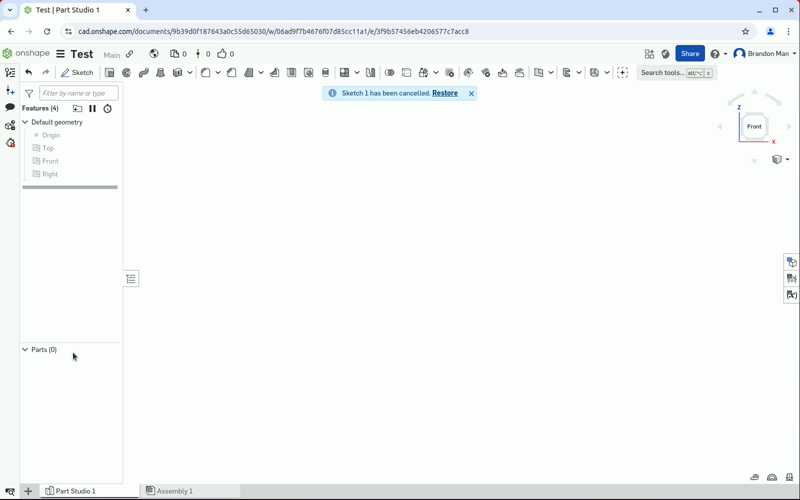
key(shift+y)
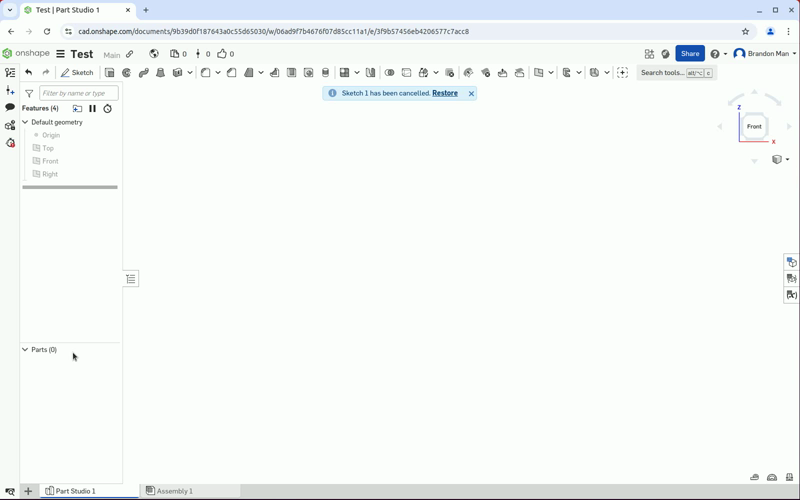
key(shift+s)
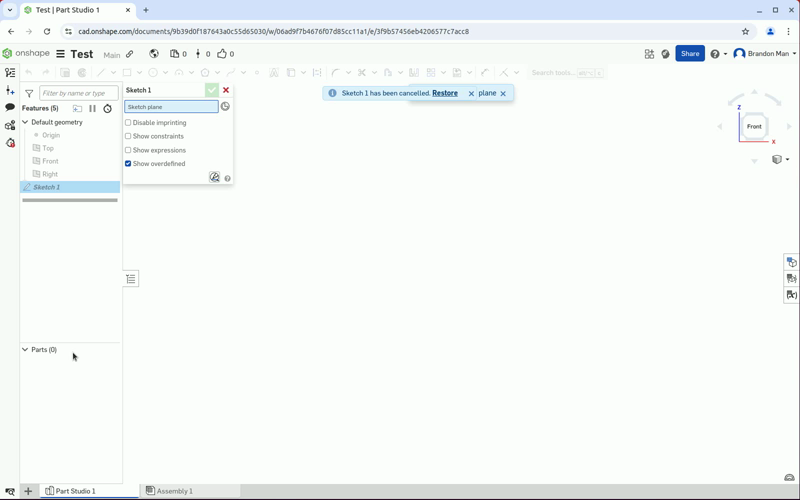
mouse_move(73, 163)
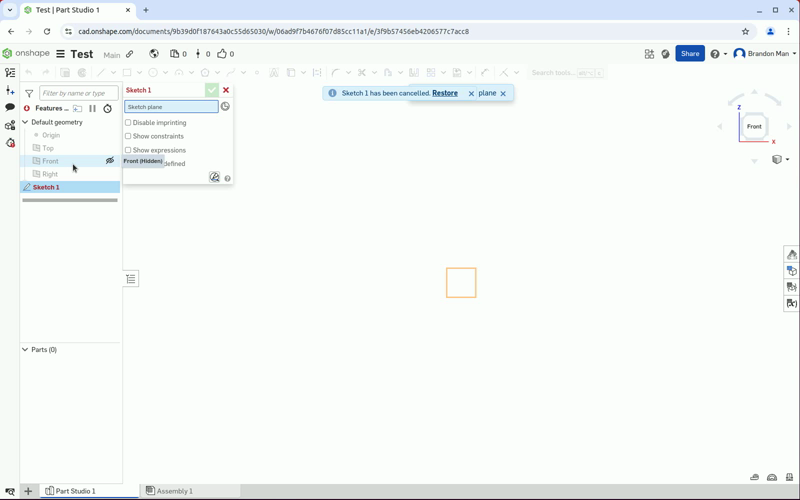
click(73, 163)
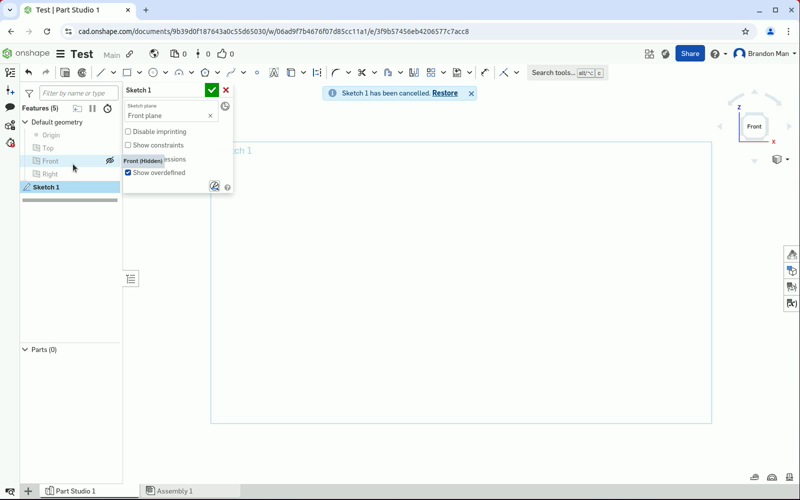
mouse_move(73, 352)
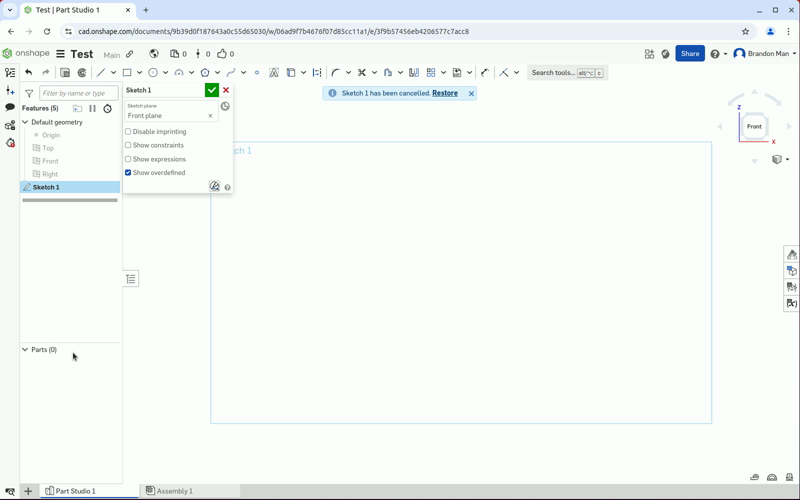
key(y)
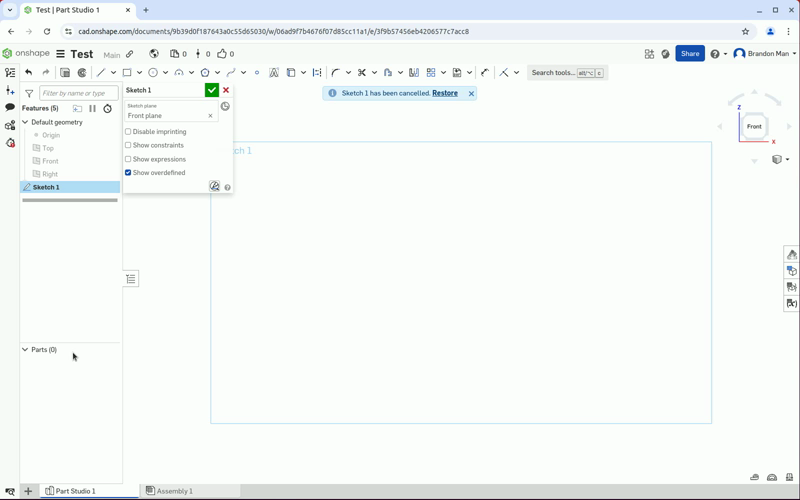
key(c)
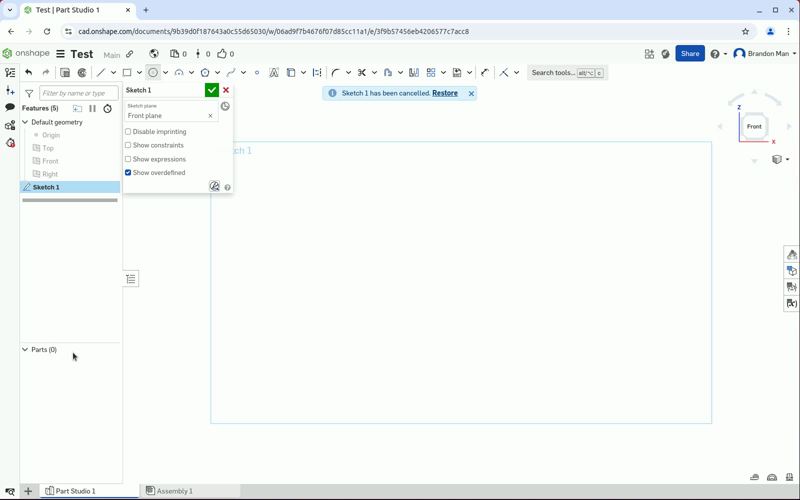
key_down(shift)
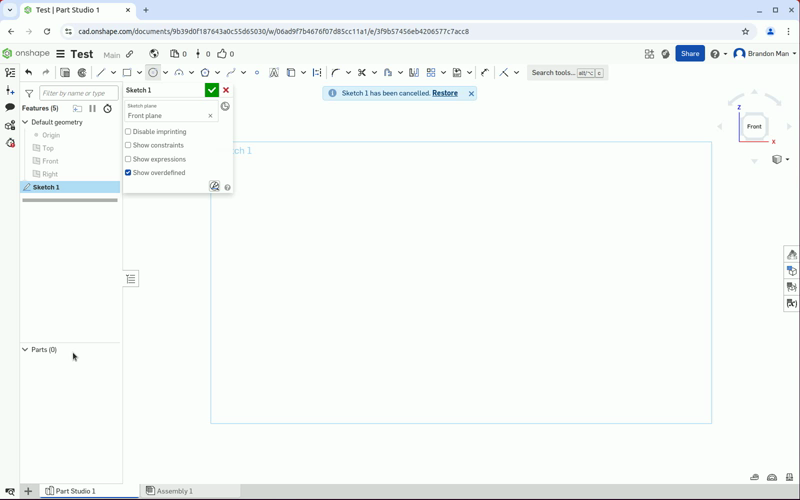
mouse_move(460, 282)
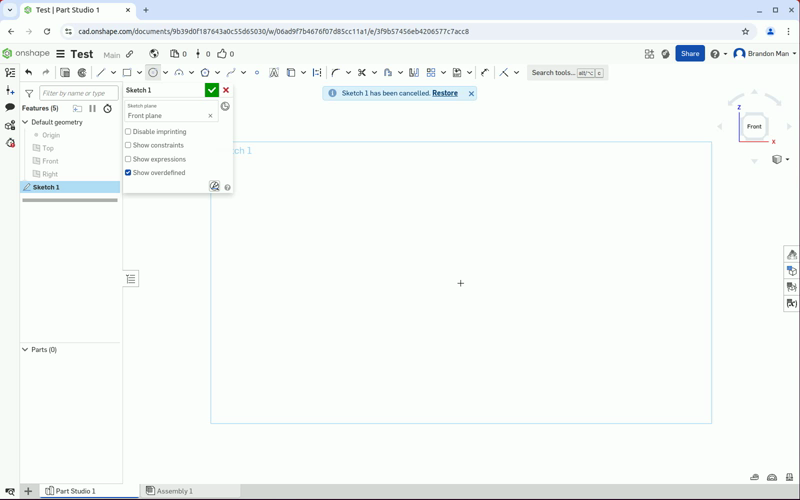
click(460, 282)
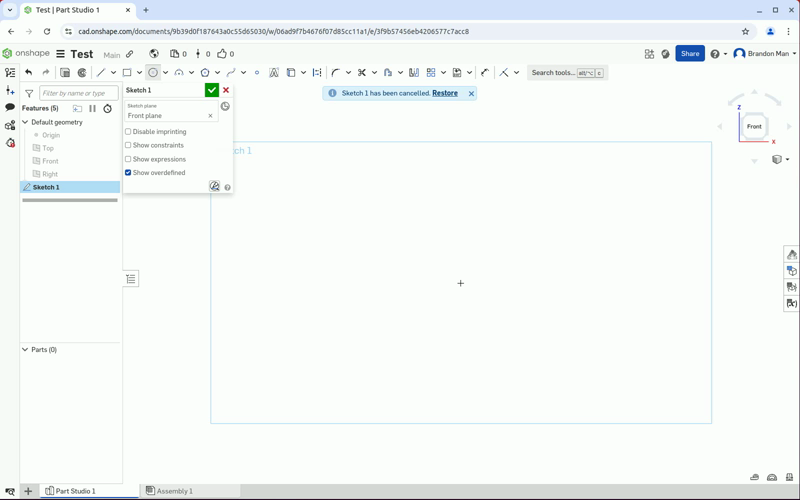
key_up(shift)
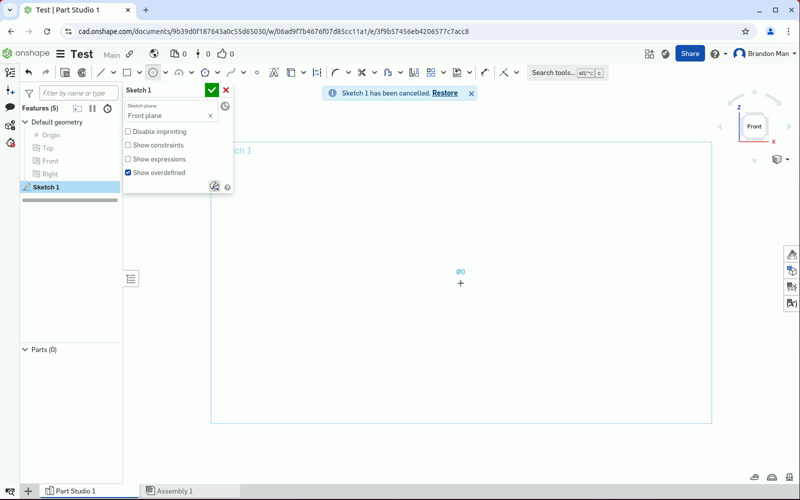
mouse_move(466, 282)
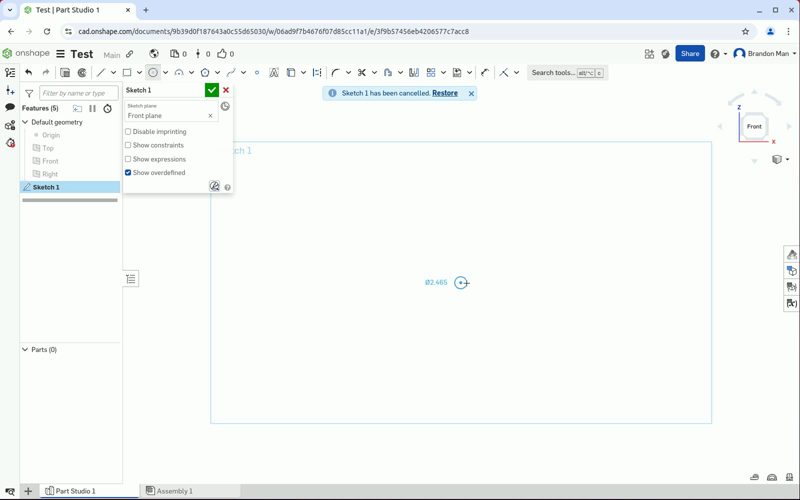
click(466, 282)
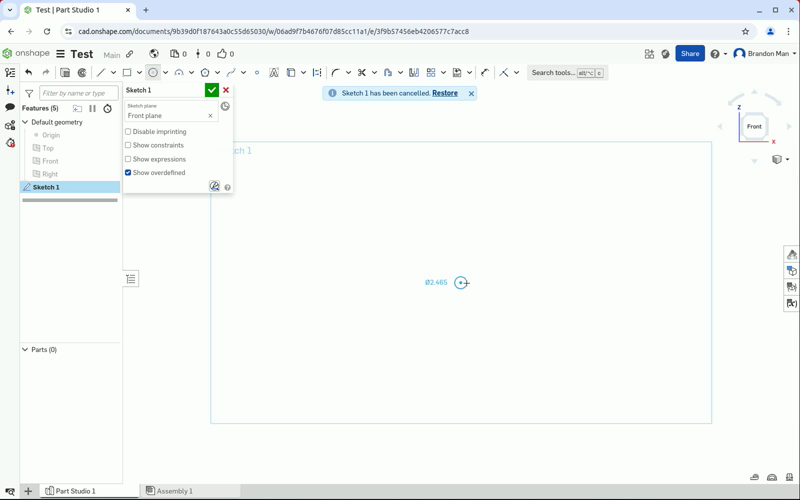
key(esc)
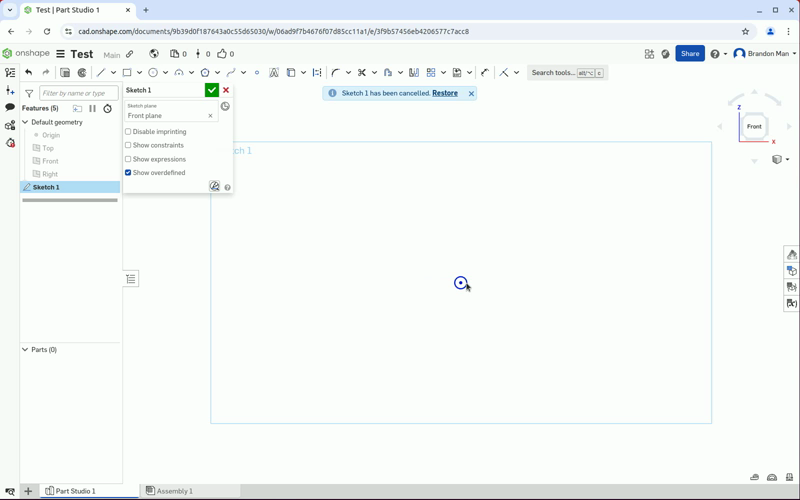
mouse_move(459, 285)
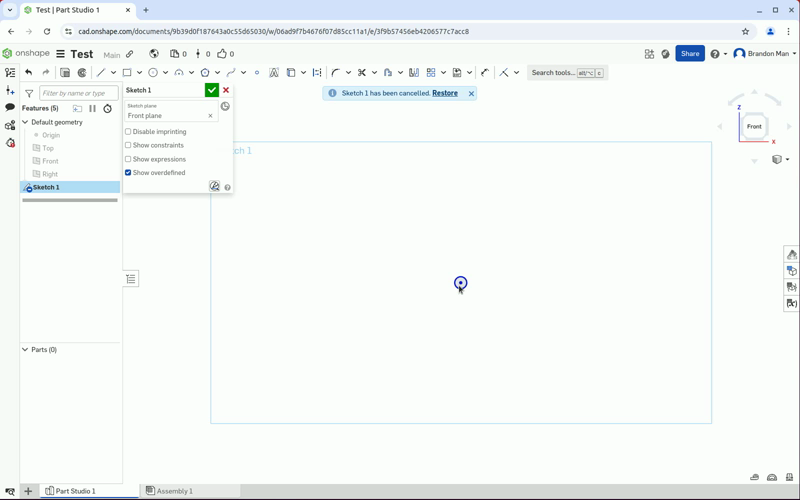
scroll(6)
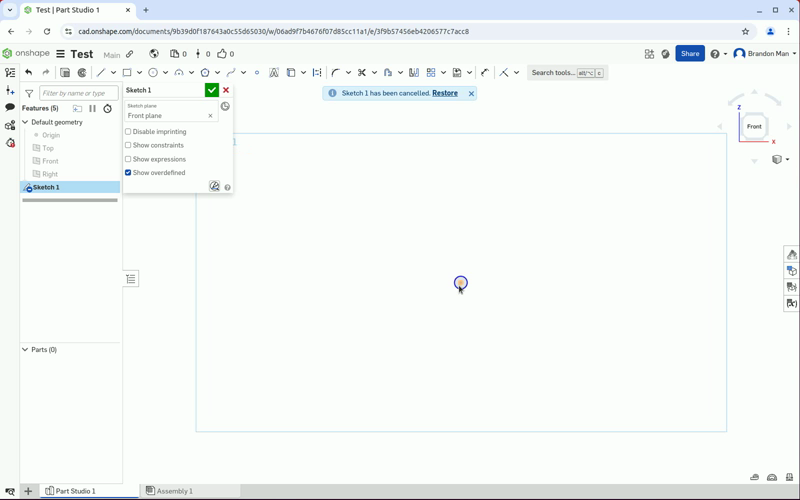
scroll(6)
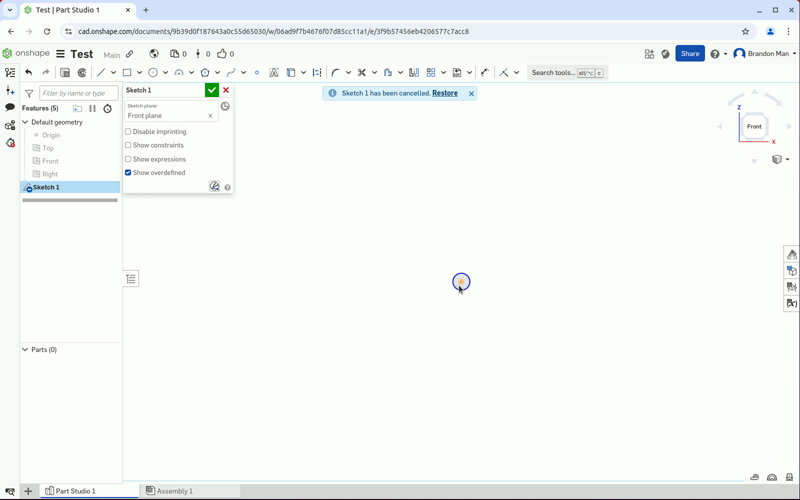
scroll(6)
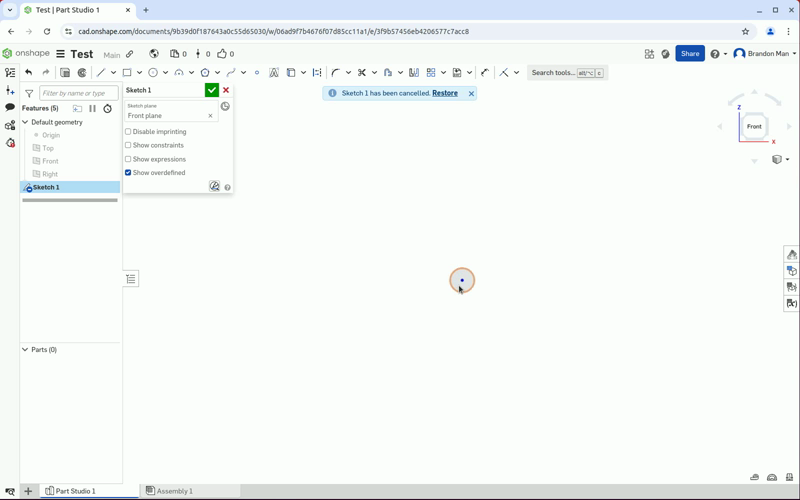
scroll(6)
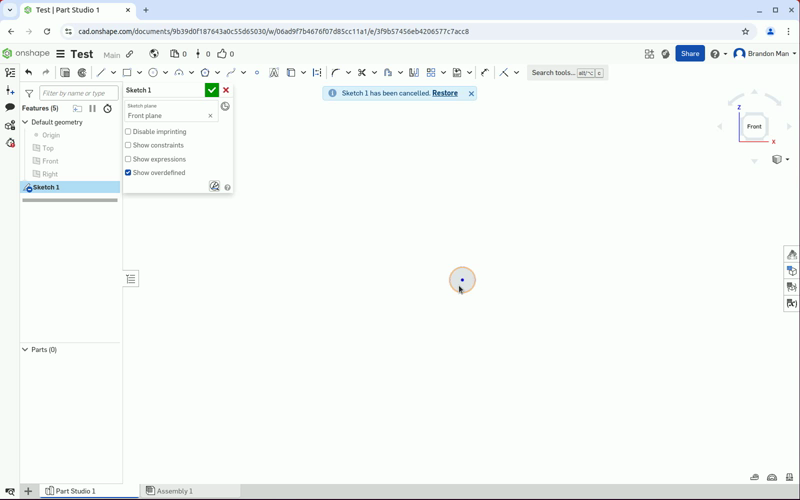
scroll(6)
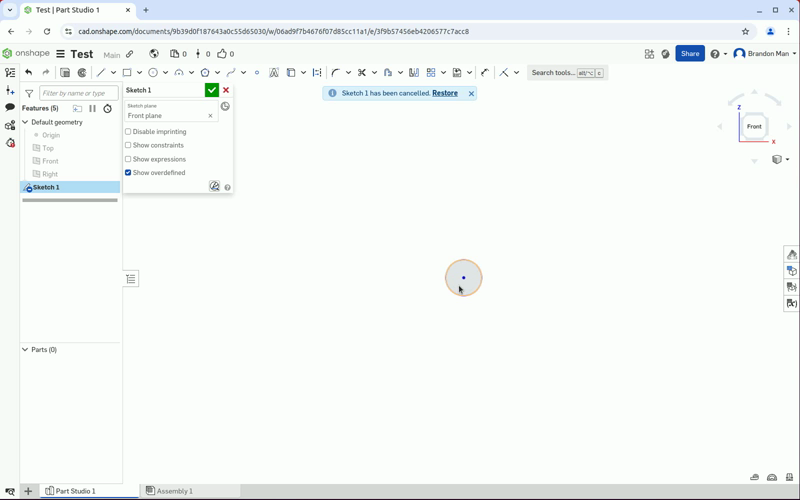
scroll(6)
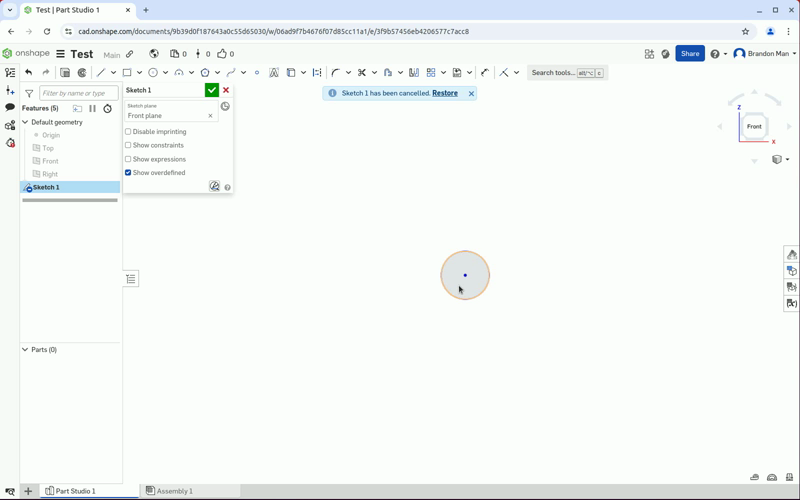
scroll(6)
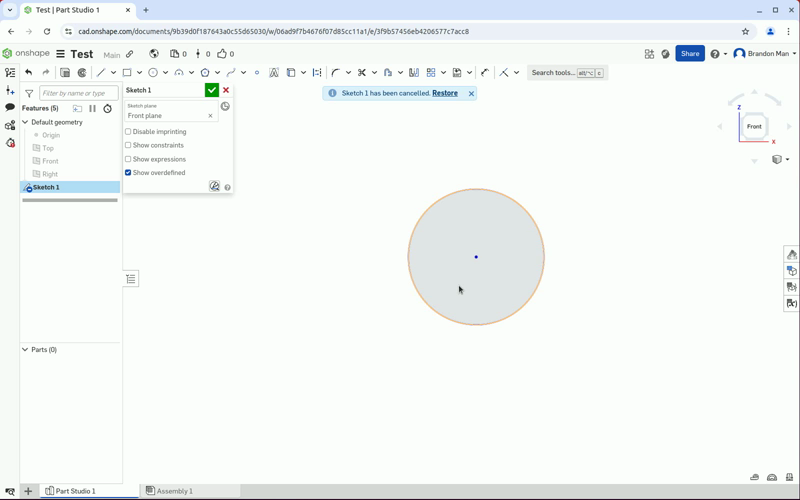
click(459, 285)
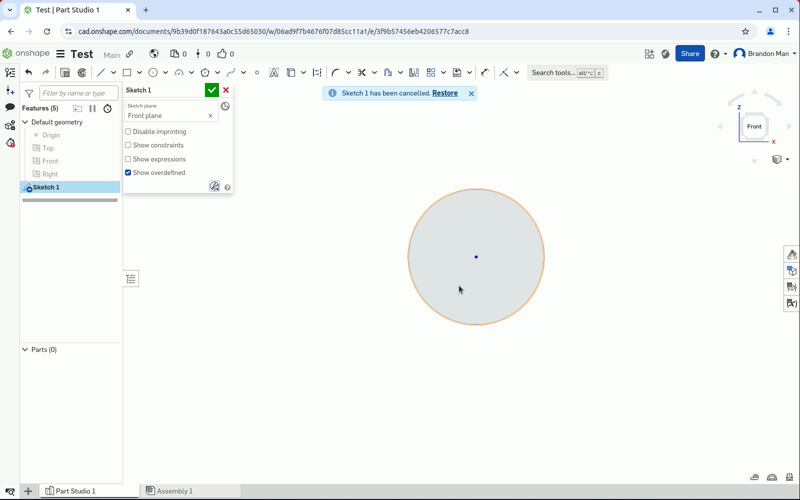
scroll(-6)
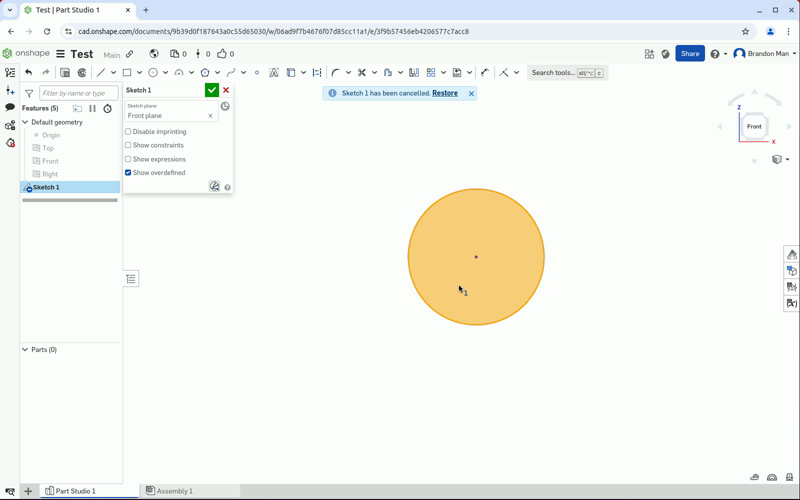
scroll(-6)
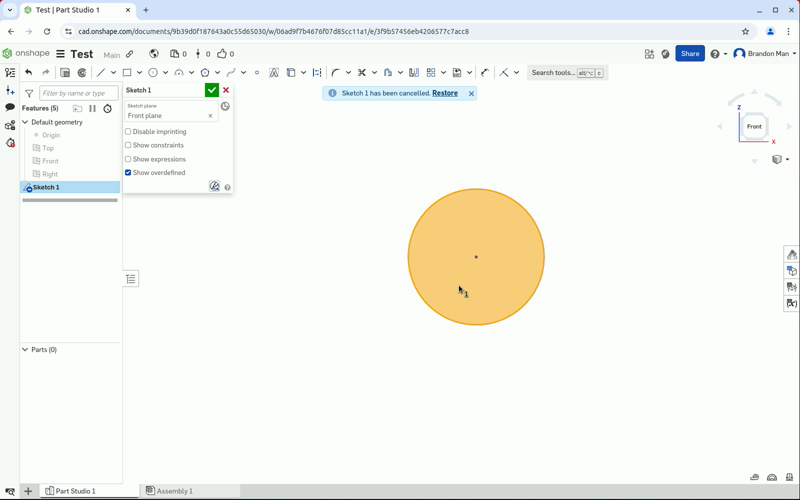
scroll(-6)
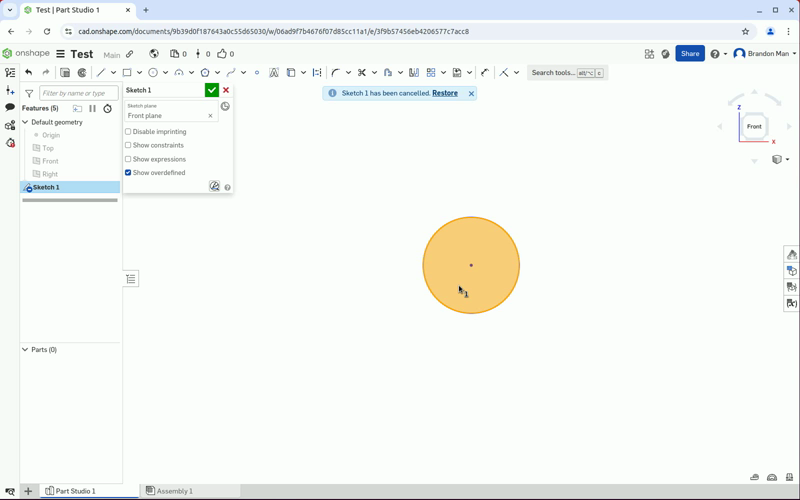
scroll(-6)
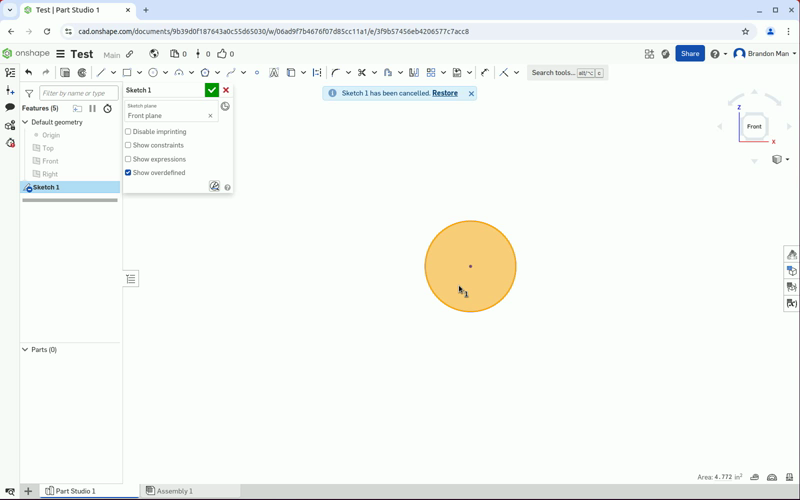
scroll(-6)
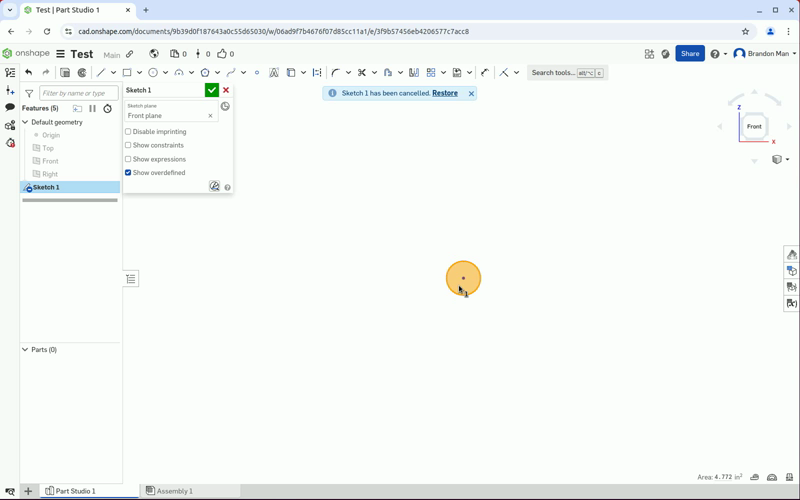
scroll(-6)
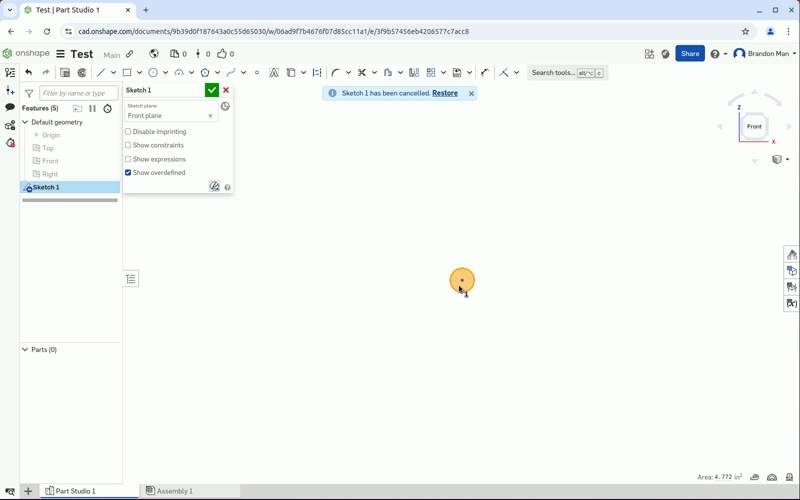
scroll(-6)
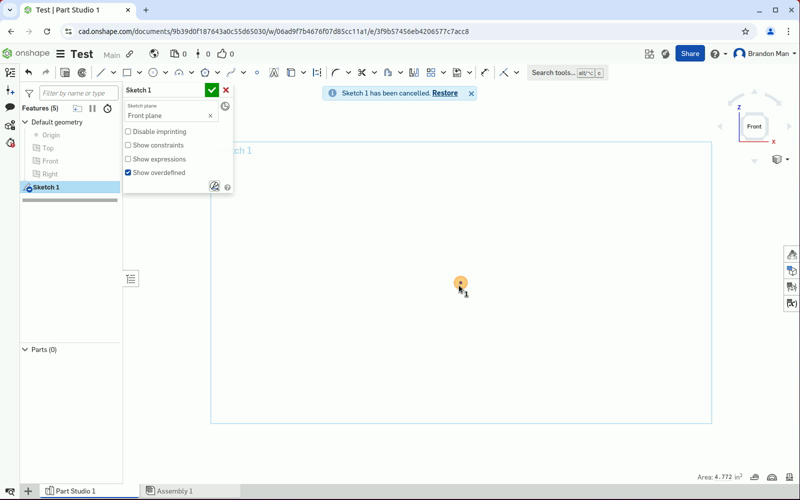
mouse_move(73, 352)
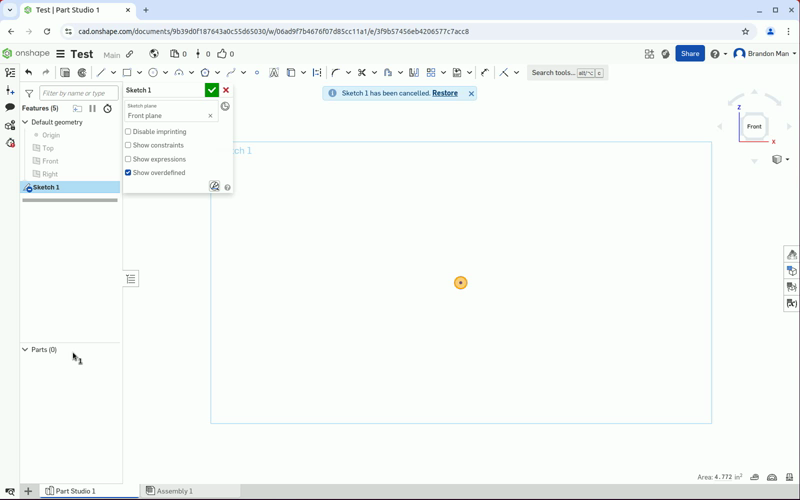
key(shift+y)
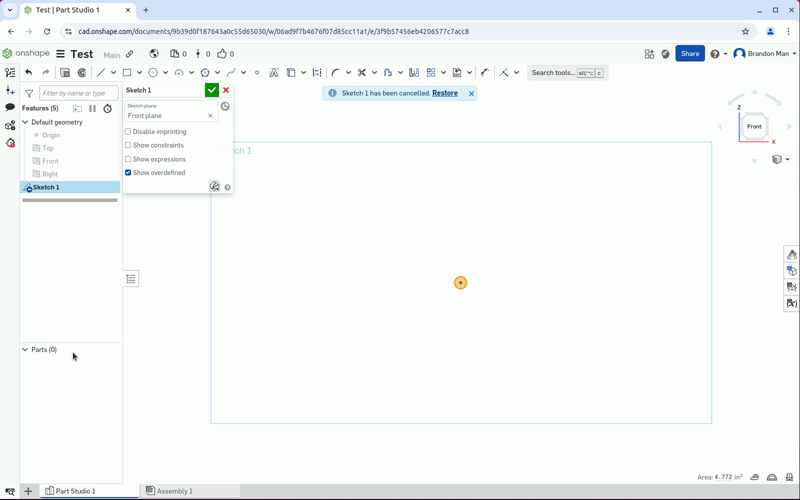
key(shift+e)
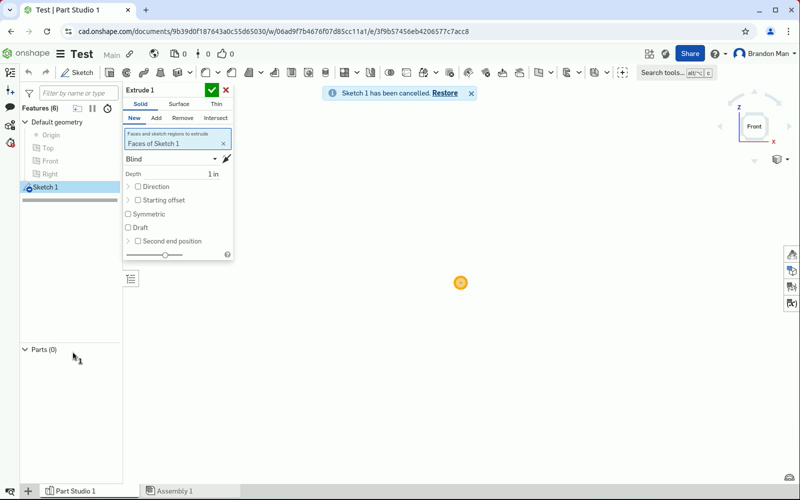
mouse_move(143, 106)
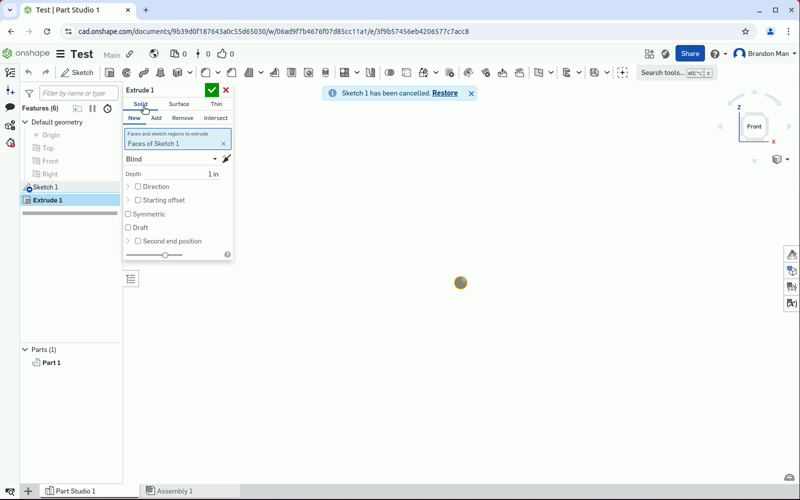
click(143, 106)
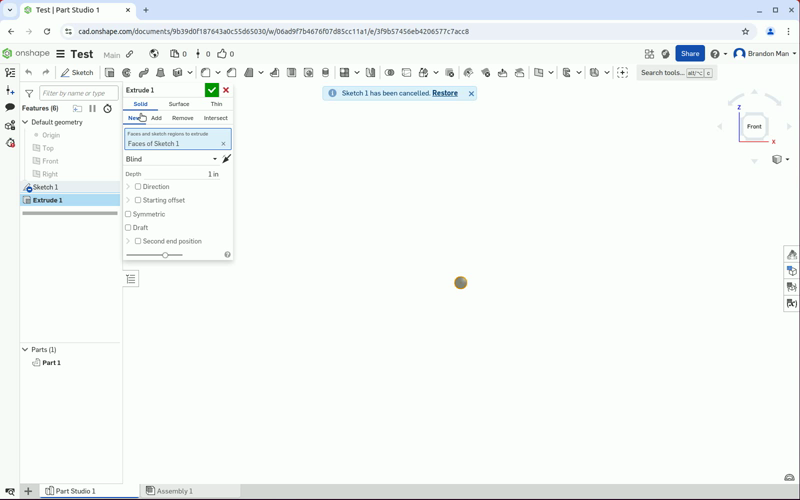
mouse_move(137, 120)
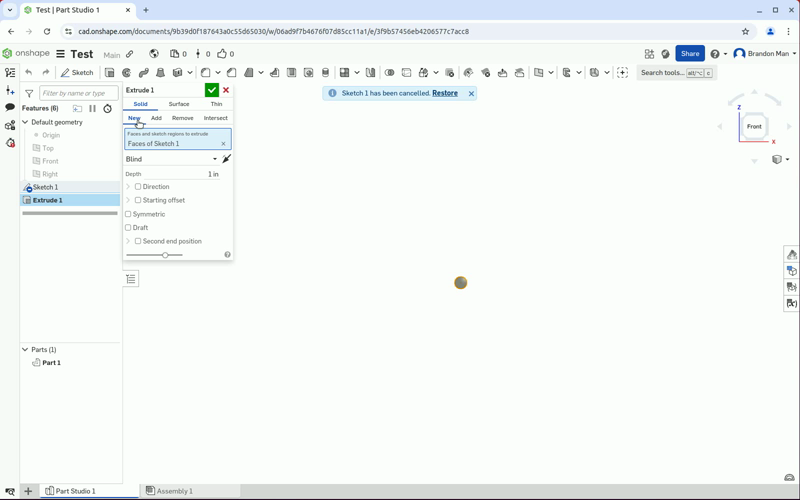
click(137, 120)
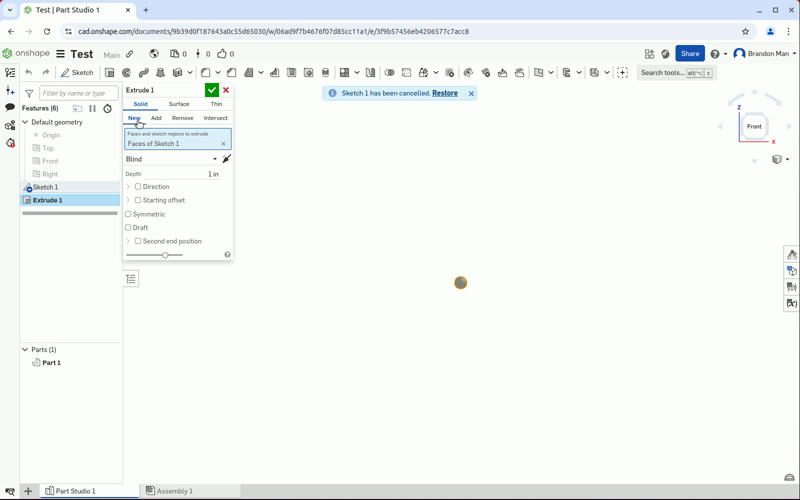
key(tab, 4)
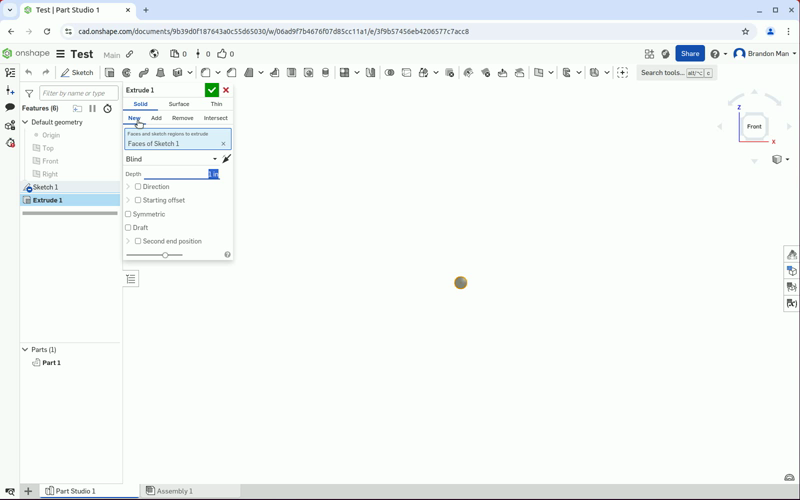
text(-23.108)
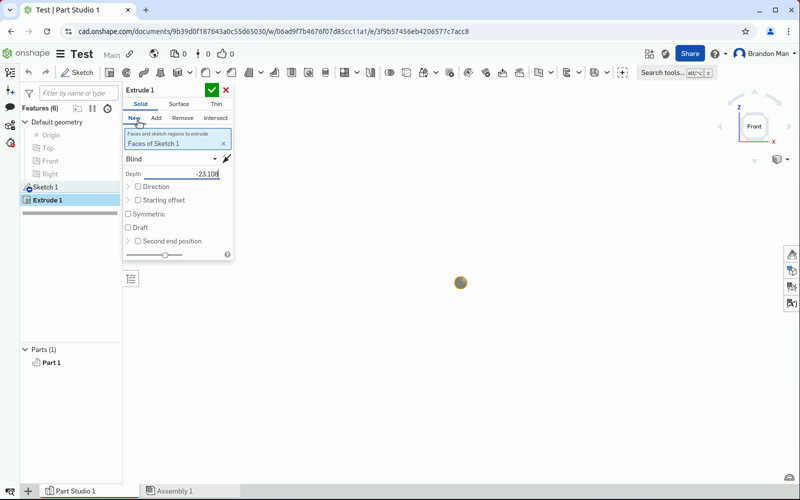
key(enter)
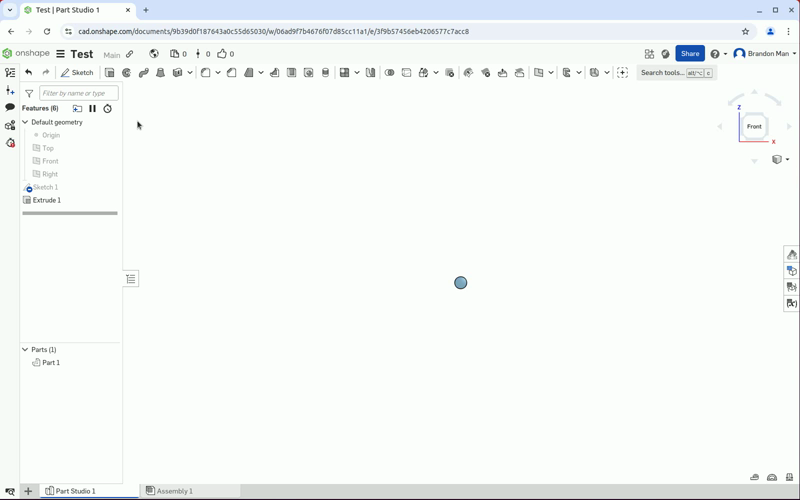
key(shift+h)
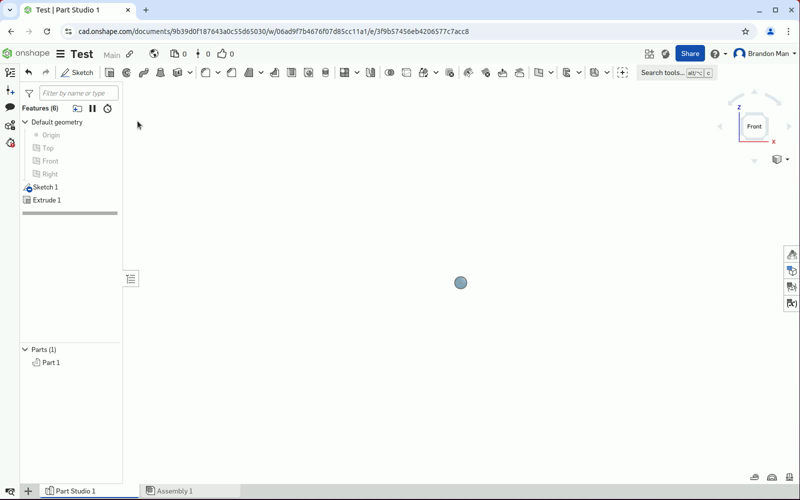
key(shift+h)
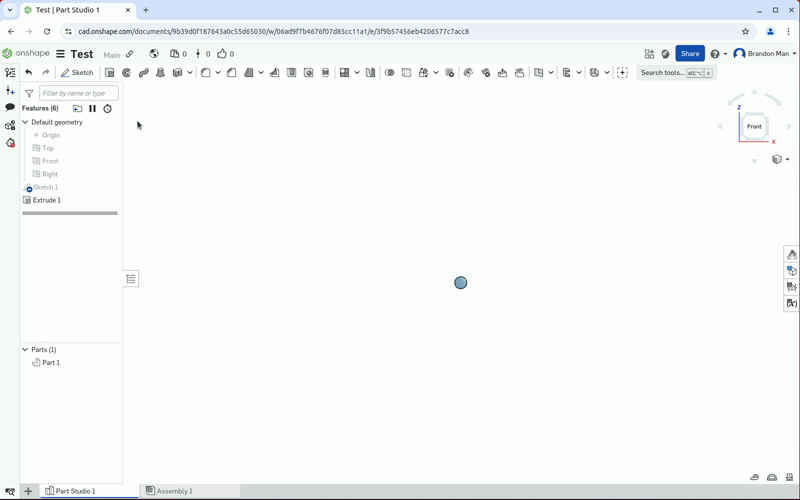
mouse_move(73, 189)
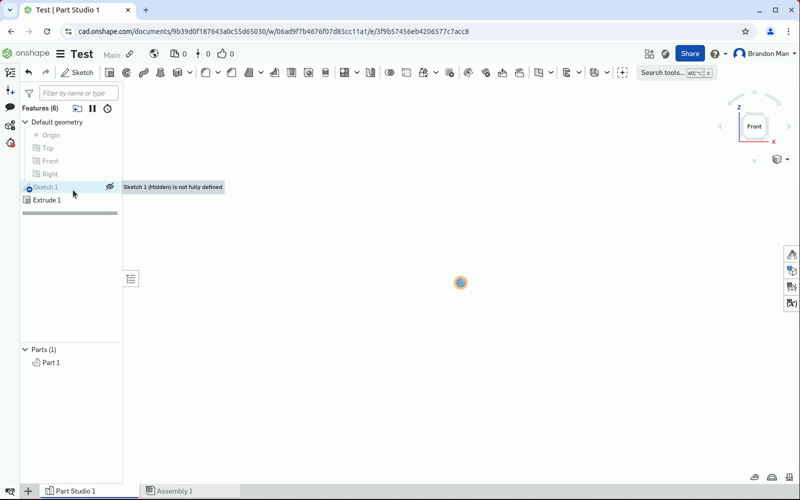
click(73, 189)
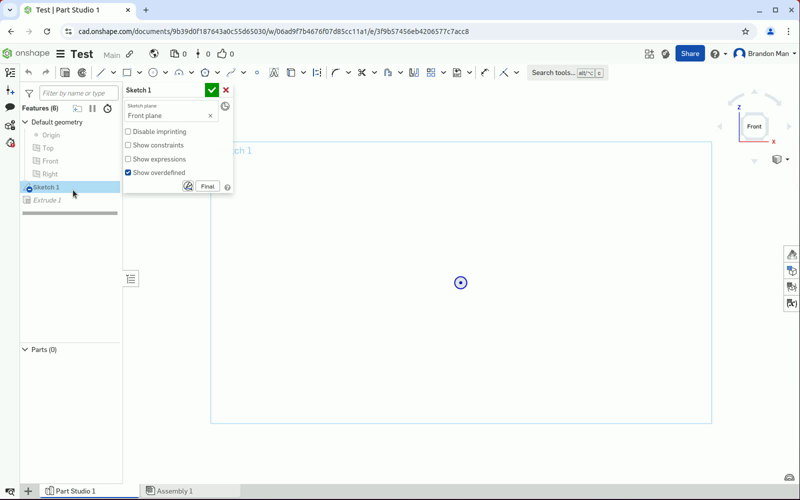
mouse_move(229, 92)
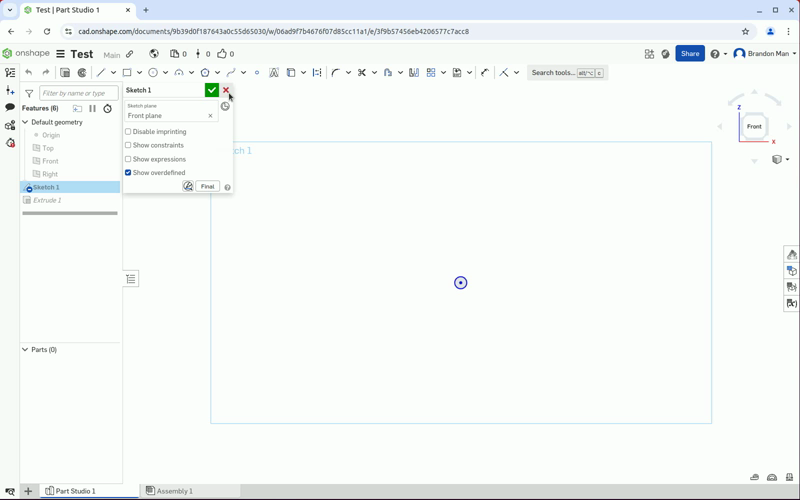
click(229, 92)
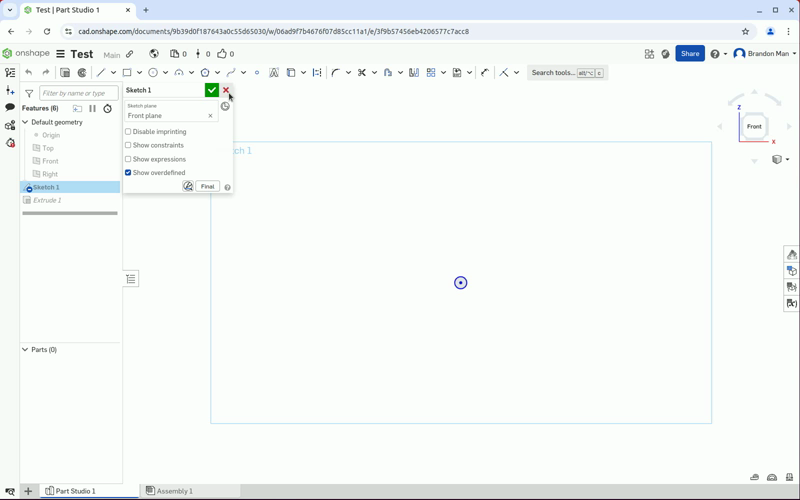
key(shift+s)
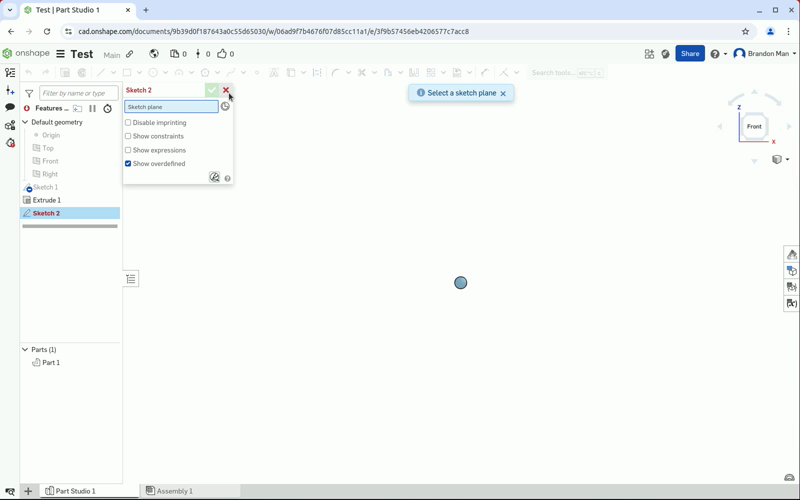
mouse_move(73, 163)
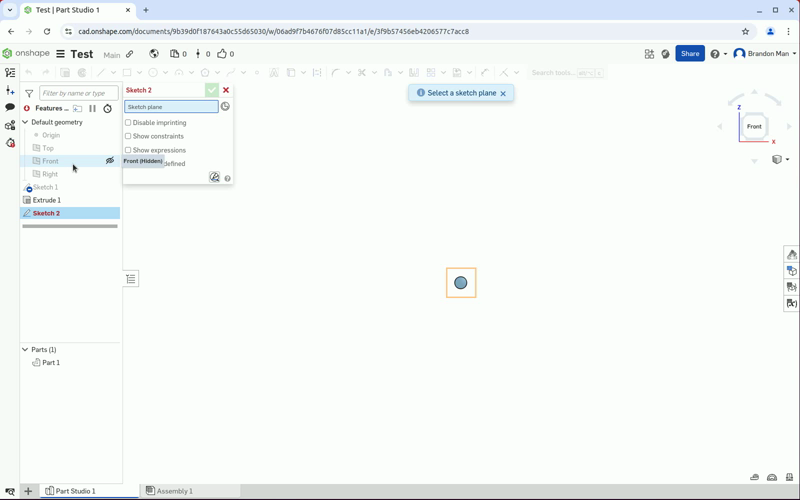
click(73, 163)
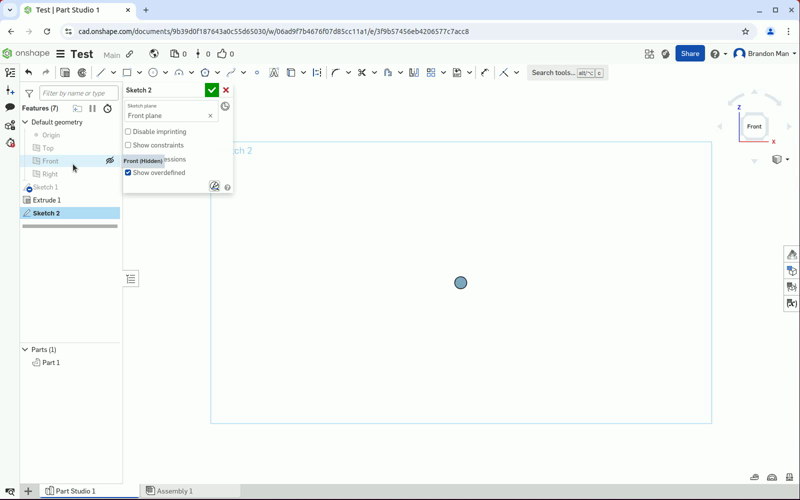
mouse_move(73, 352)
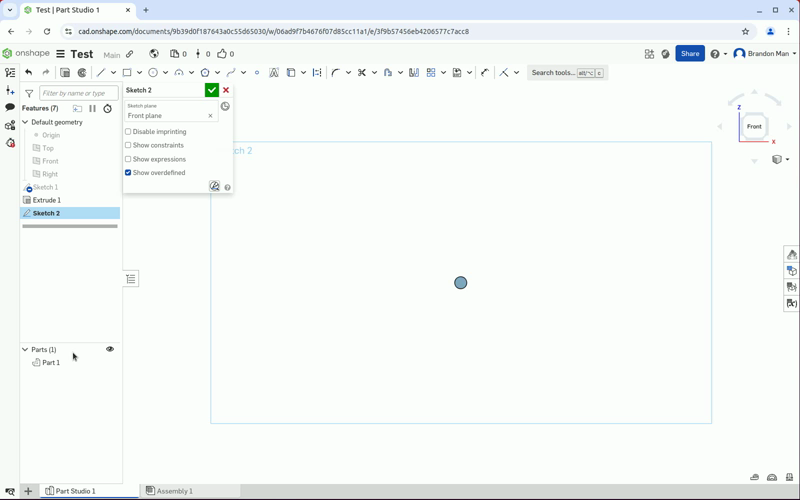
key(y)
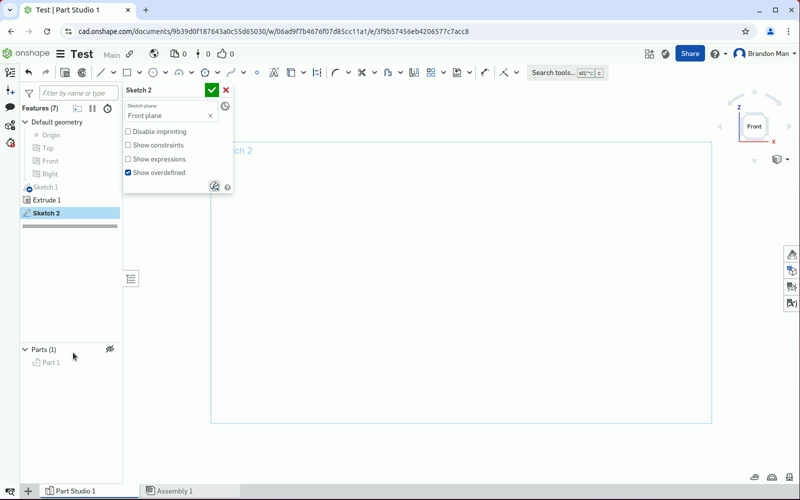
key(c)
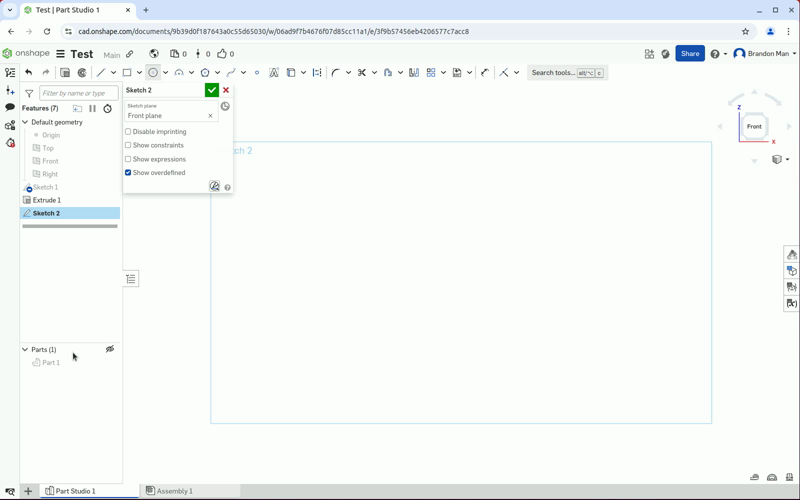
key_down(shift)
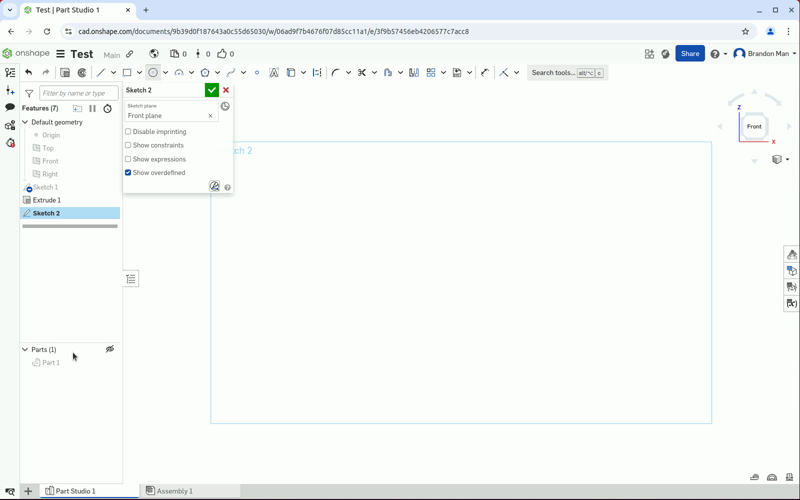
mouse_move(519, 282)
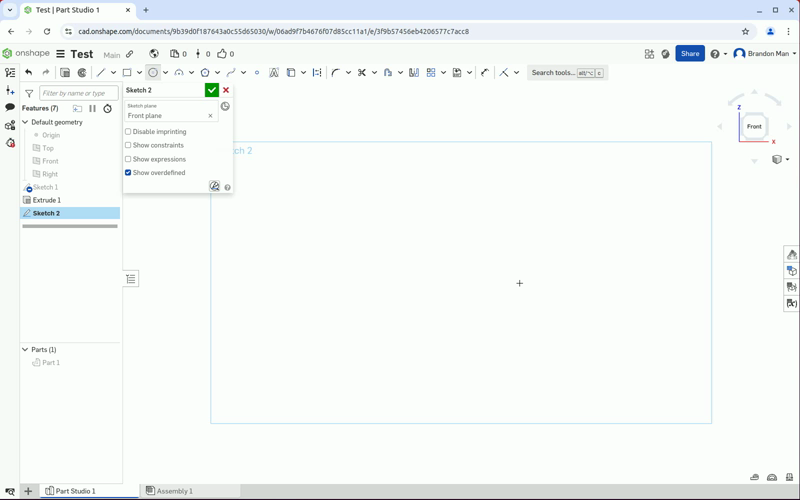
click(519, 282)
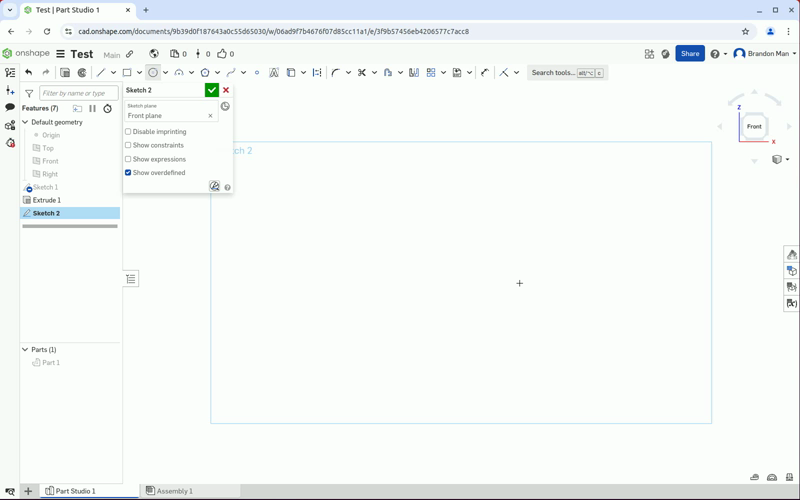
key_up(shift)
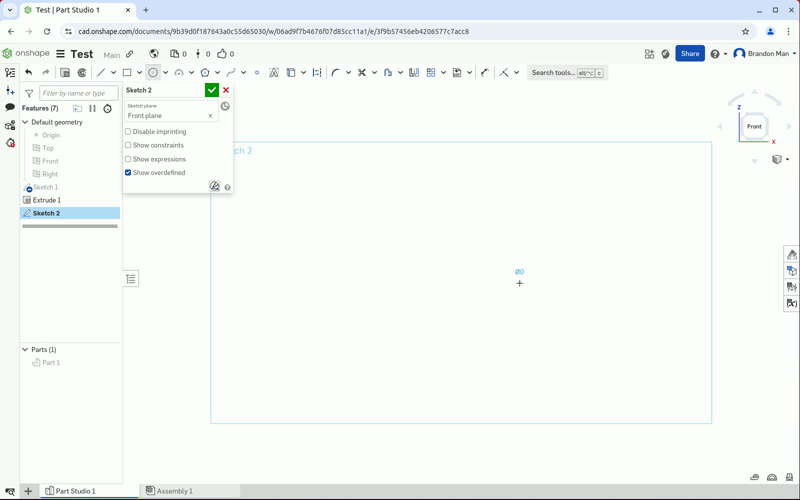
mouse_move(528, 282)
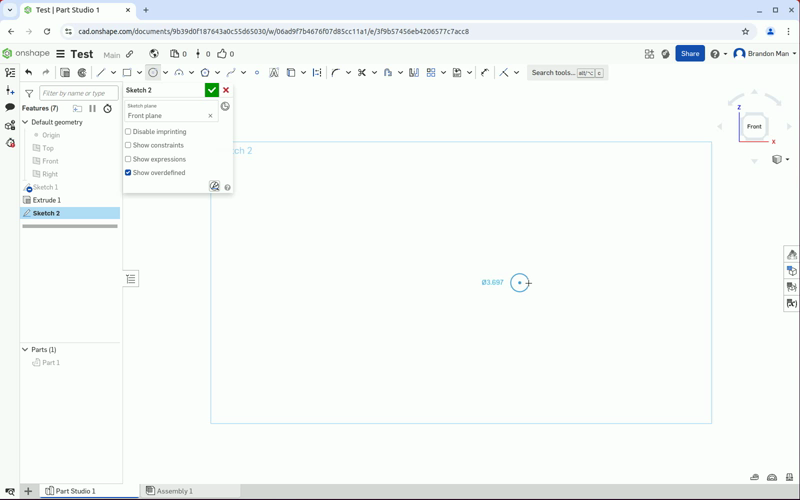
click(528, 282)
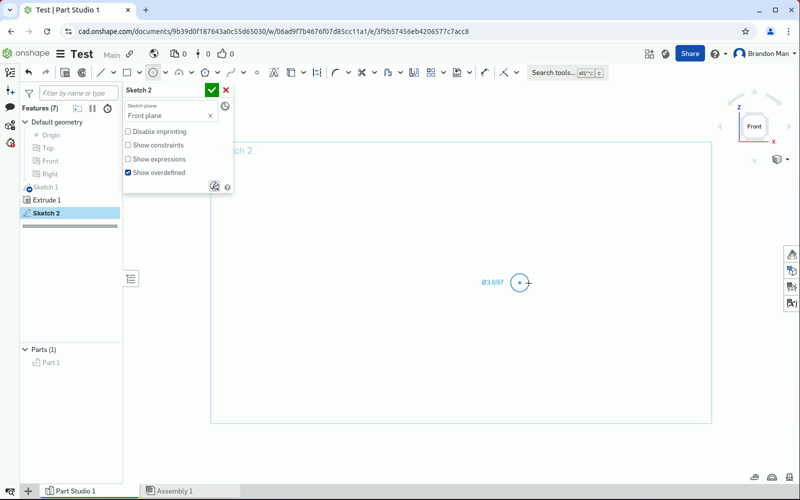
key(esc)
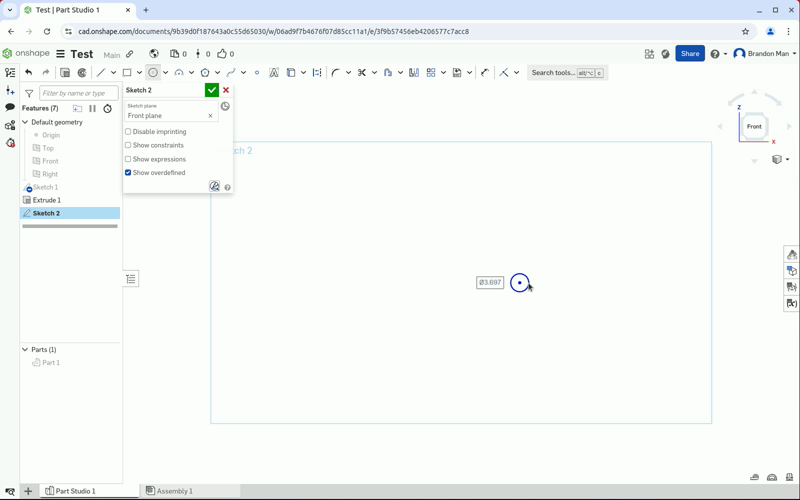
mouse_move(521, 285)
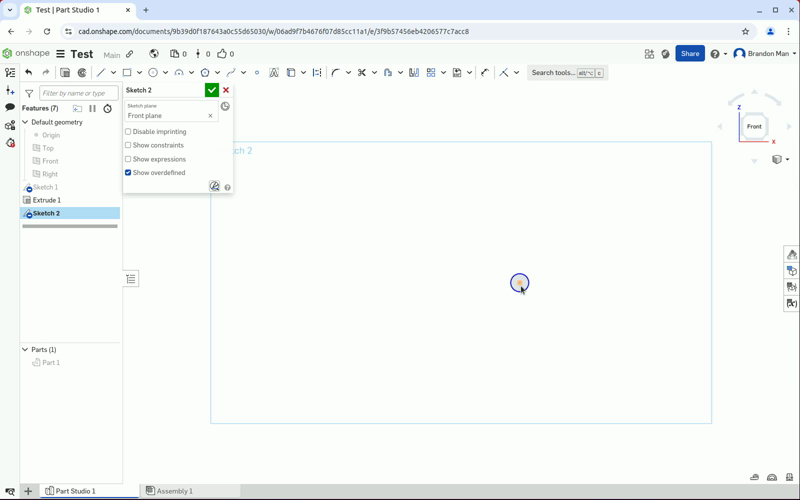
scroll(6)
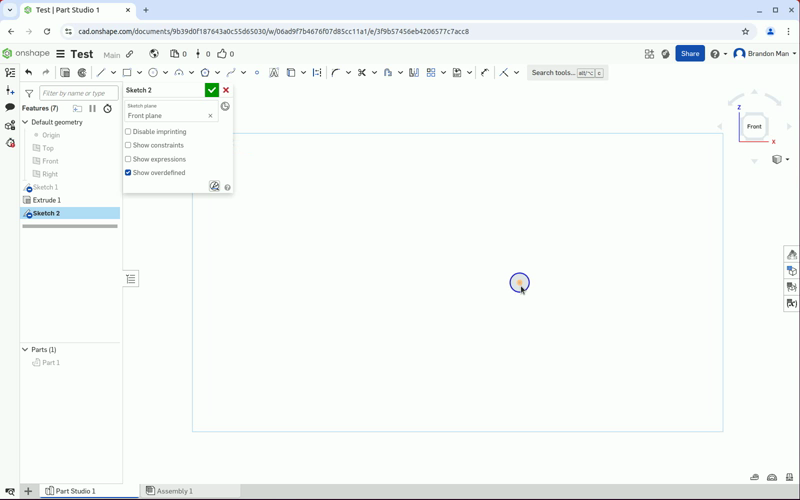
scroll(6)
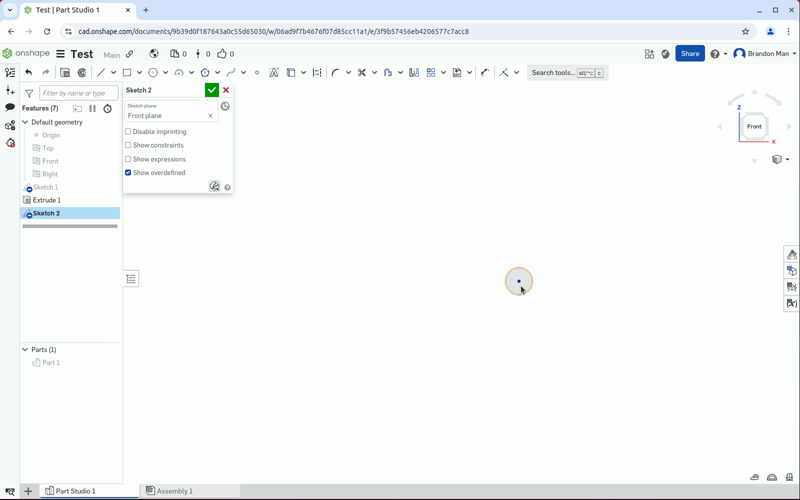
scroll(6)
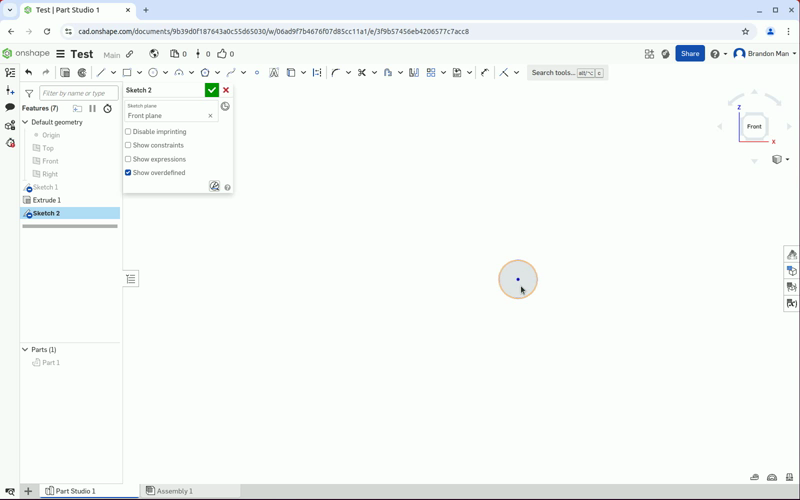
scroll(6)
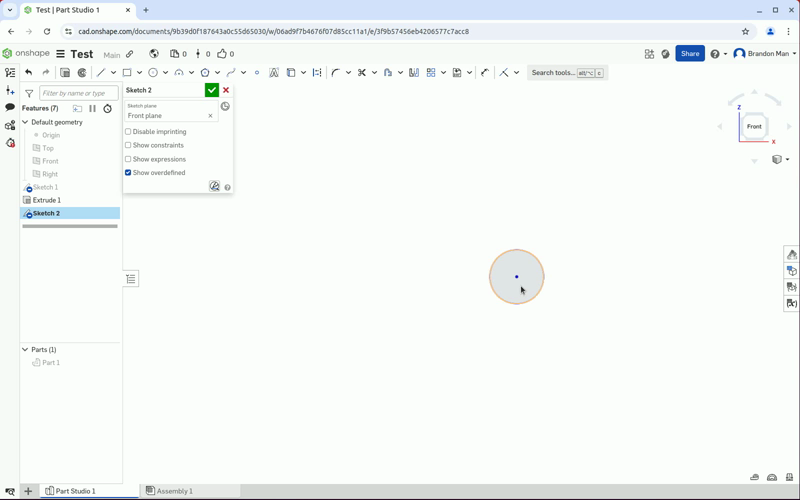
scroll(6)
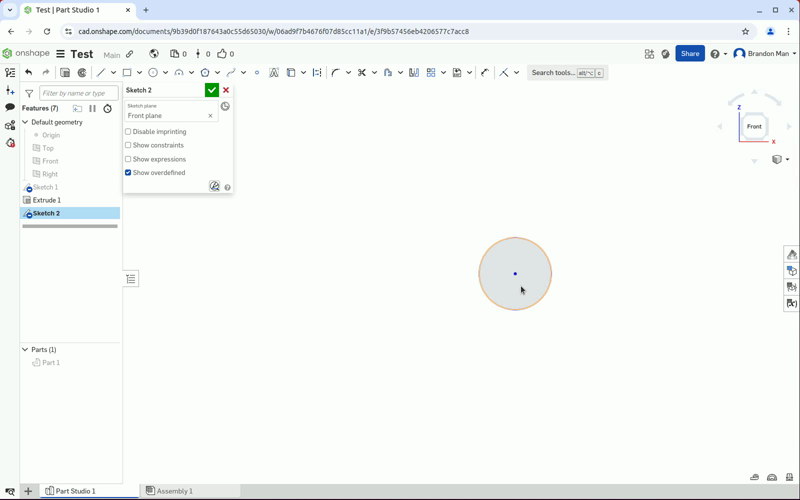
scroll(6)
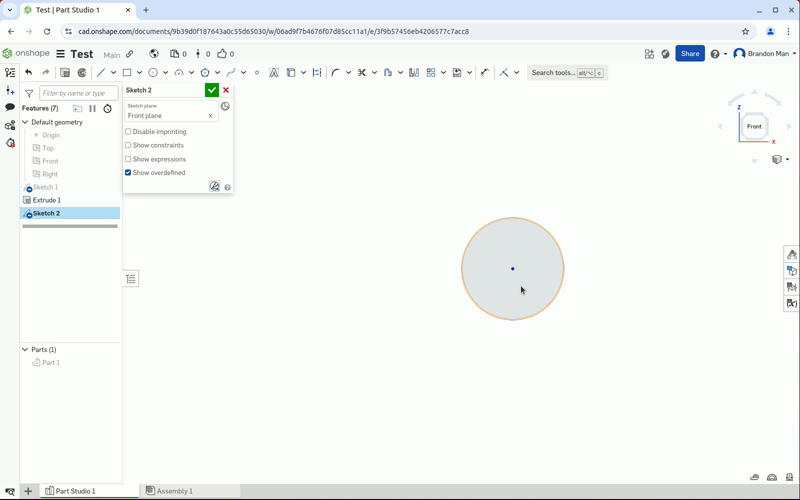
scroll(6)
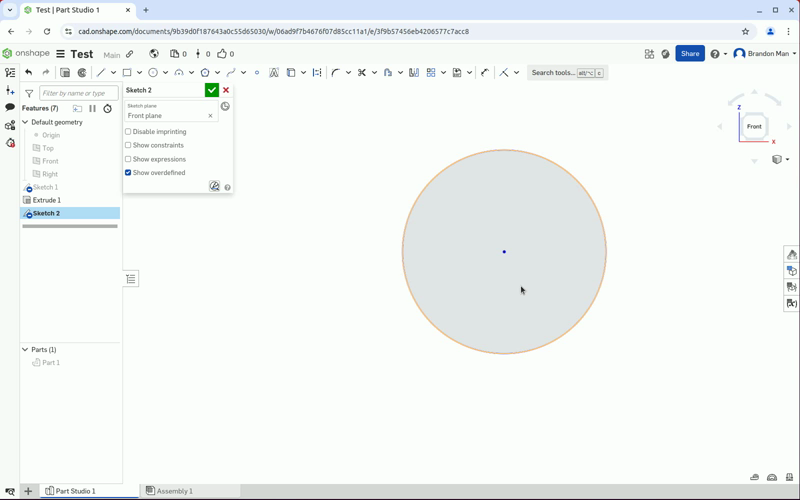
click(521, 285)
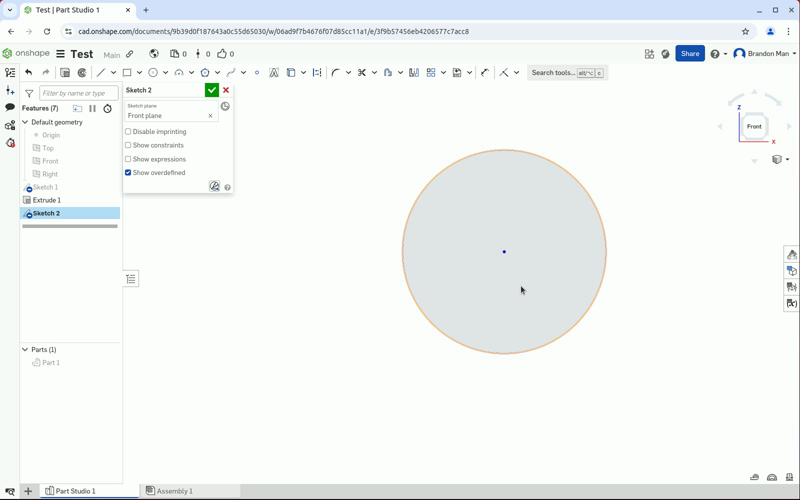
scroll(-6)
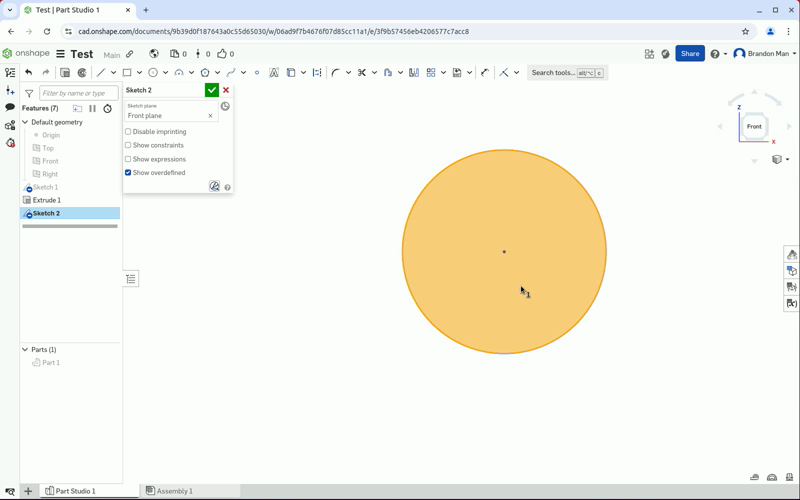
scroll(-6)
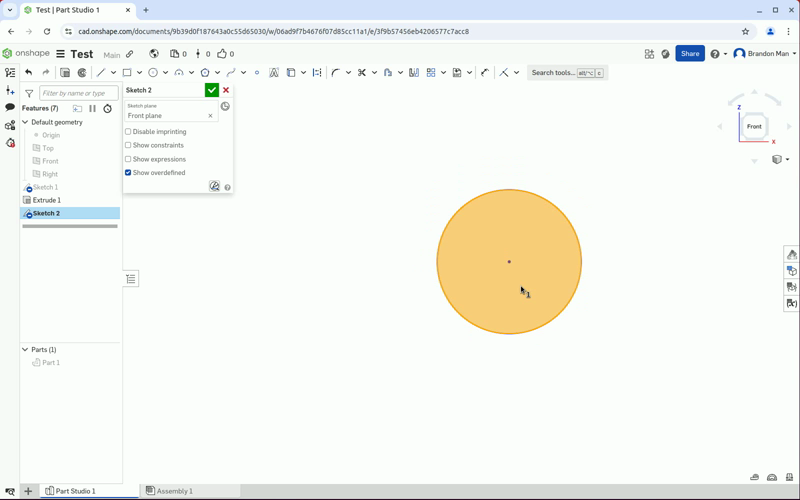
scroll(-6)
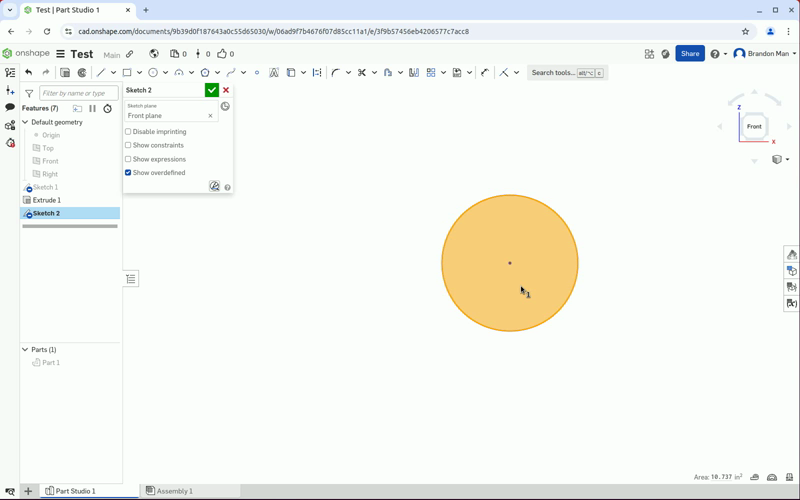
scroll(-6)
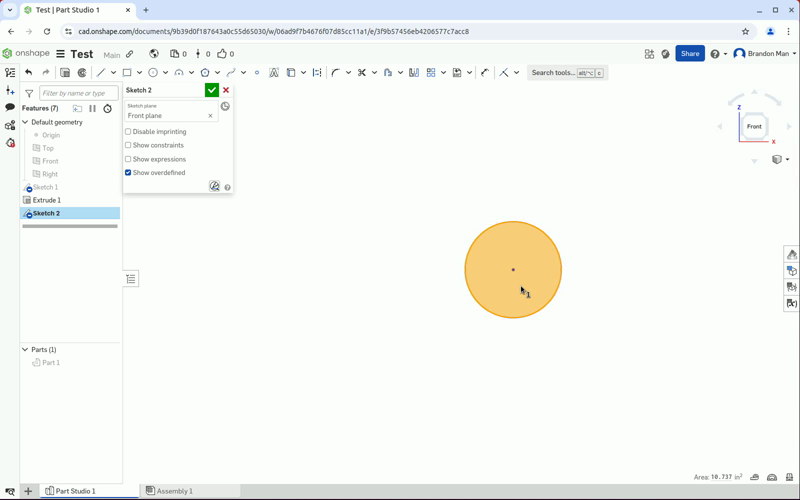
scroll(-6)
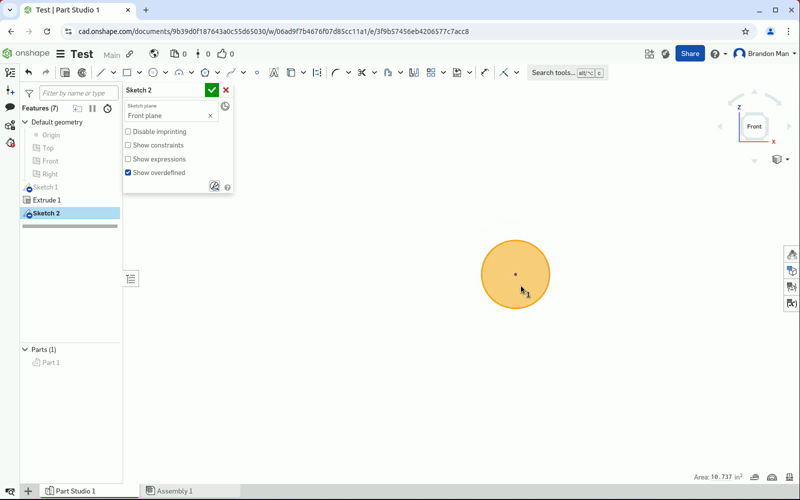
scroll(-6)
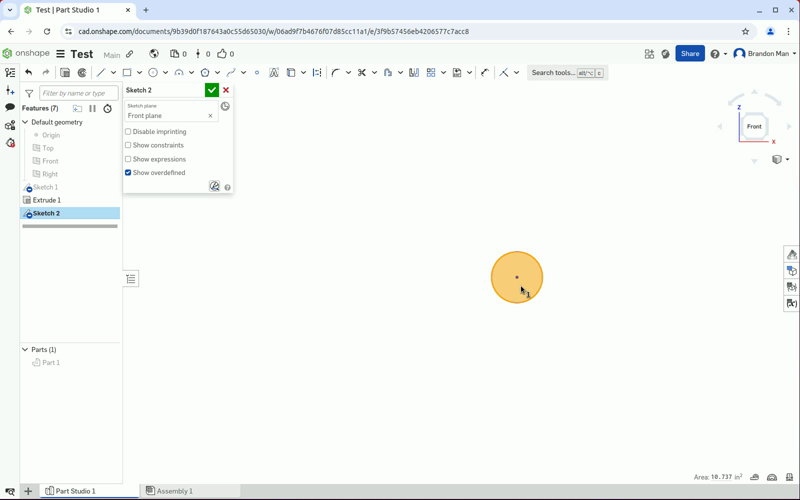
scroll(-6)
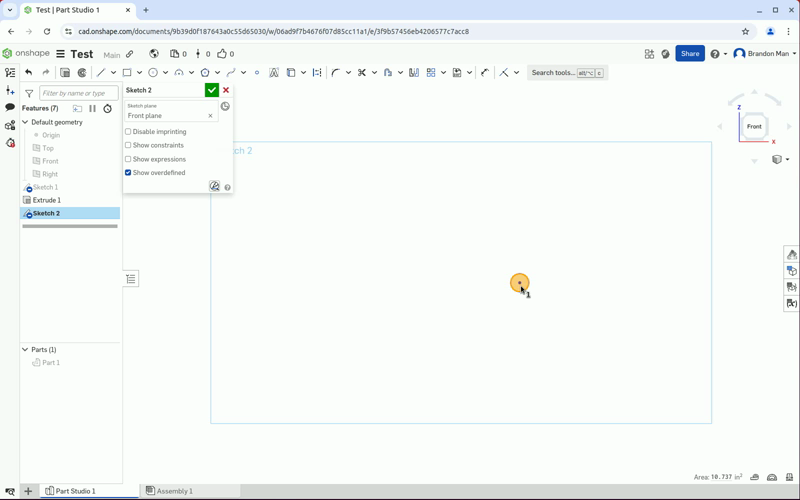
mouse_move(73, 352)
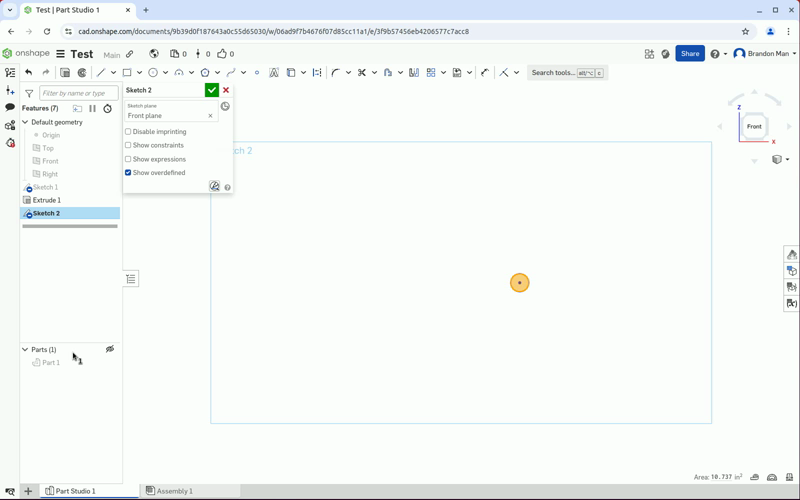
key(shift+y)
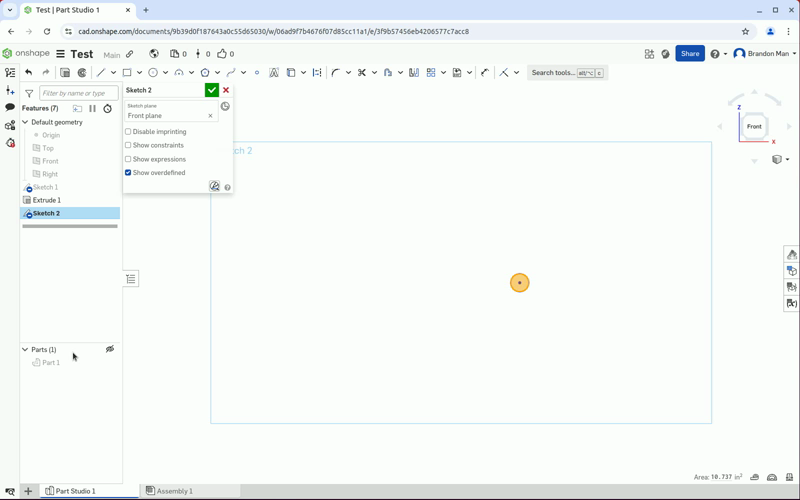
key(shift+e)
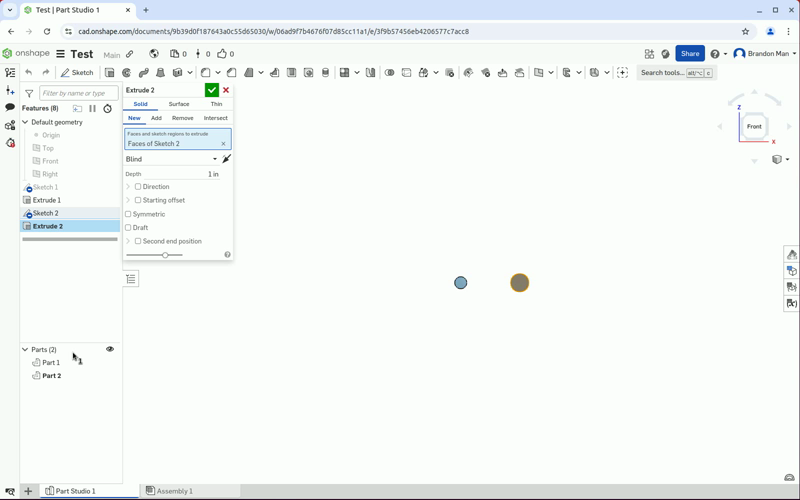
mouse_move(143, 106)
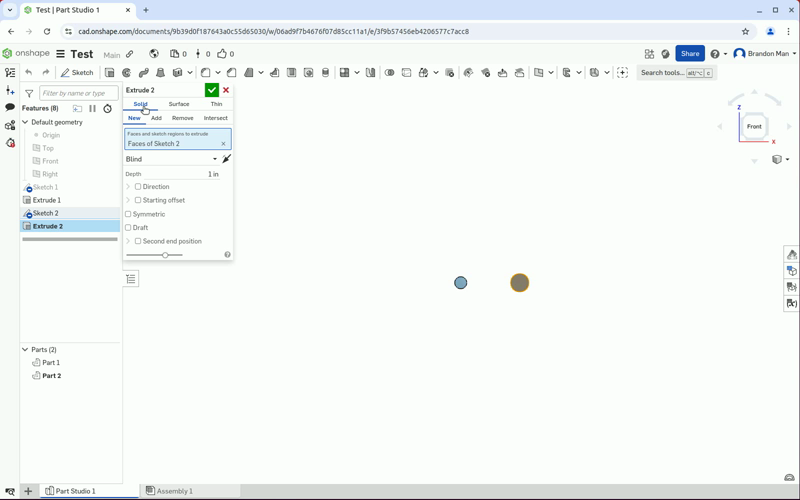
click(143, 106)
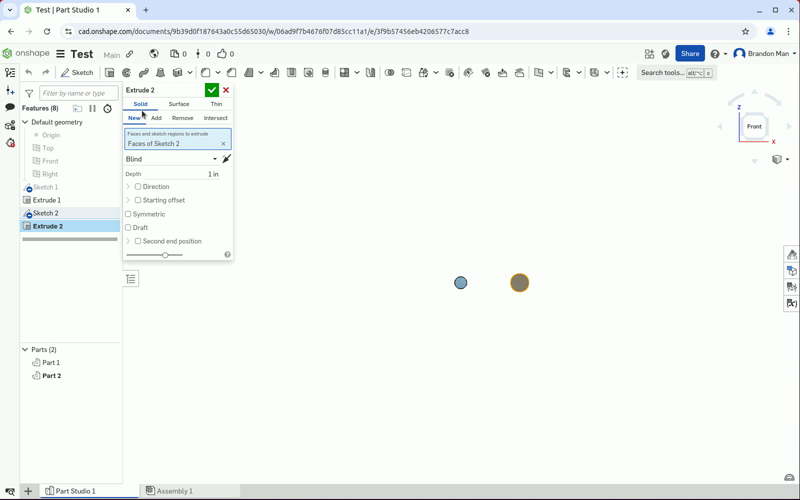
mouse_move(137, 120)
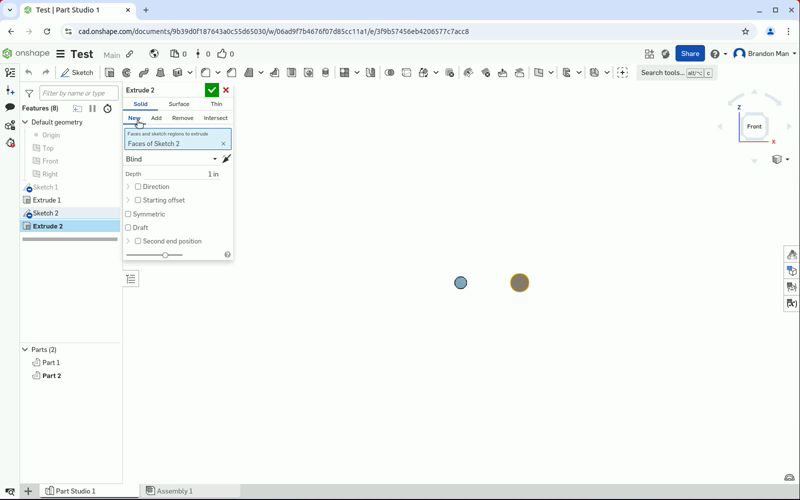
click(137, 120)
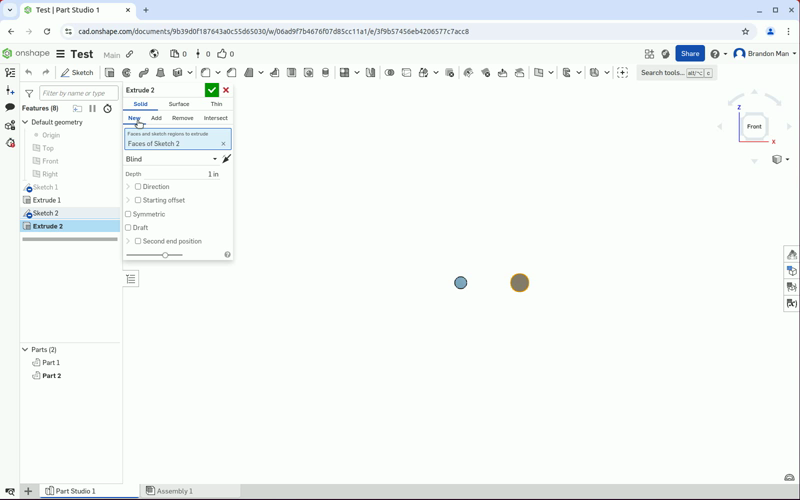
key(tab, 4)
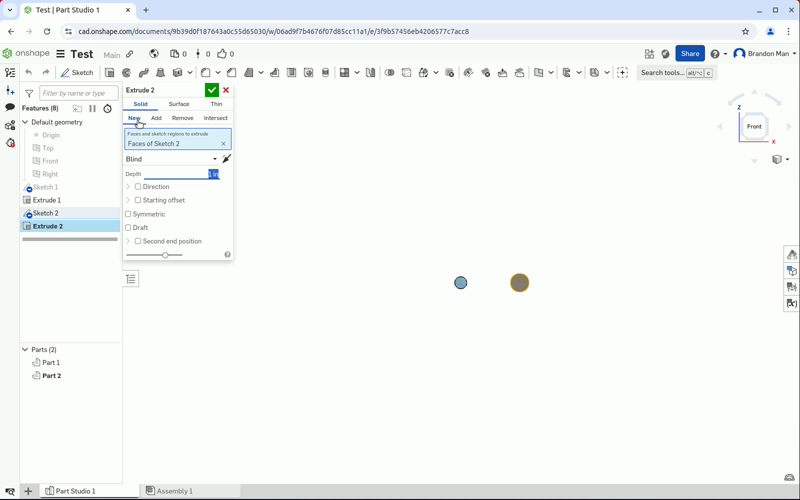
text(-23.108)
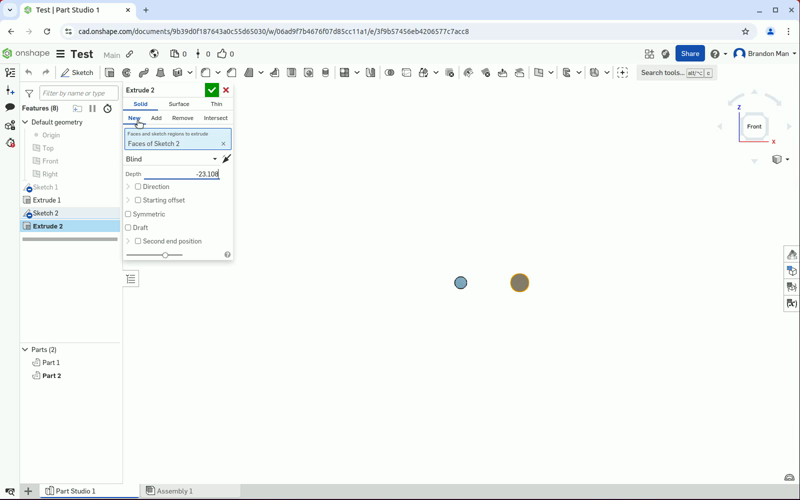
key(enter)
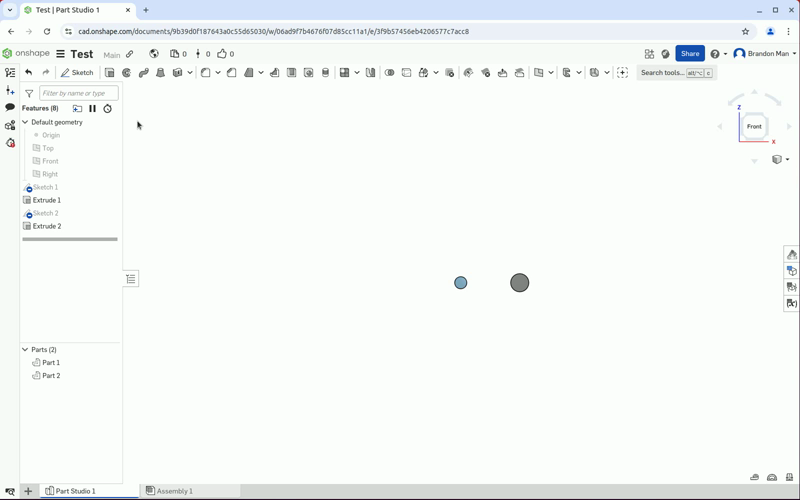
key(shift+h)
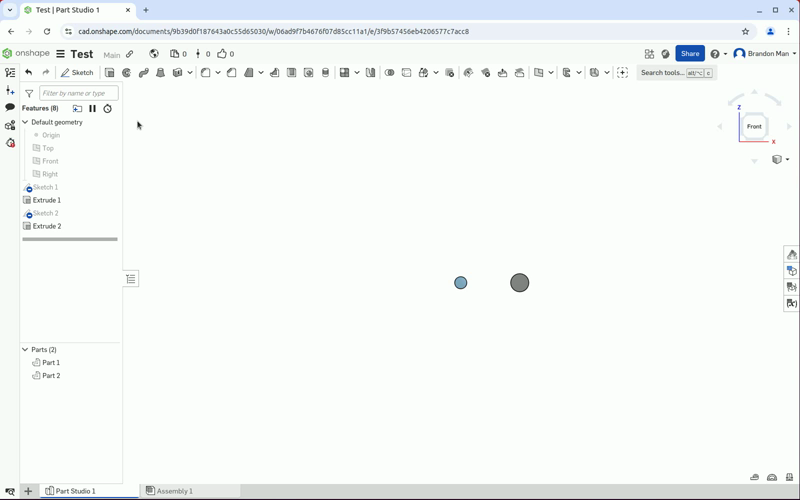
key(shift+h)
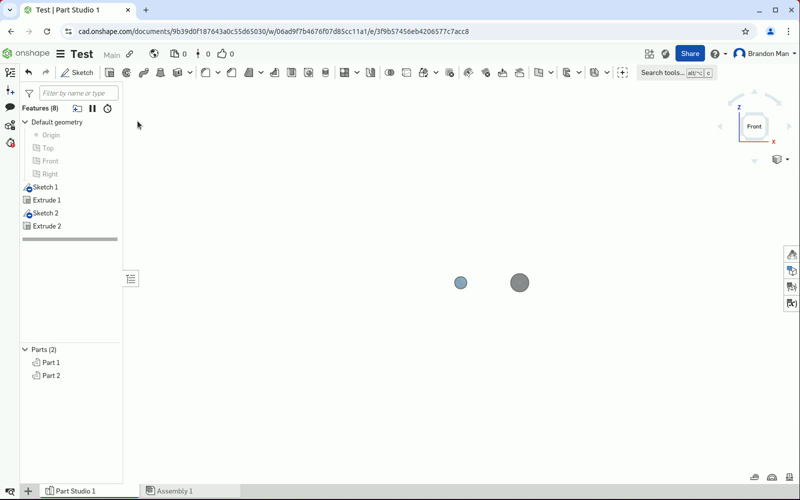
key(shift+7)
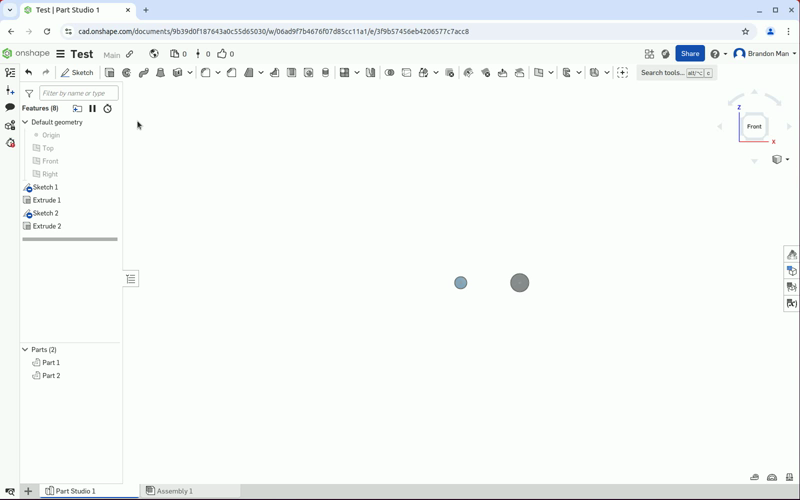
key(left, 2)
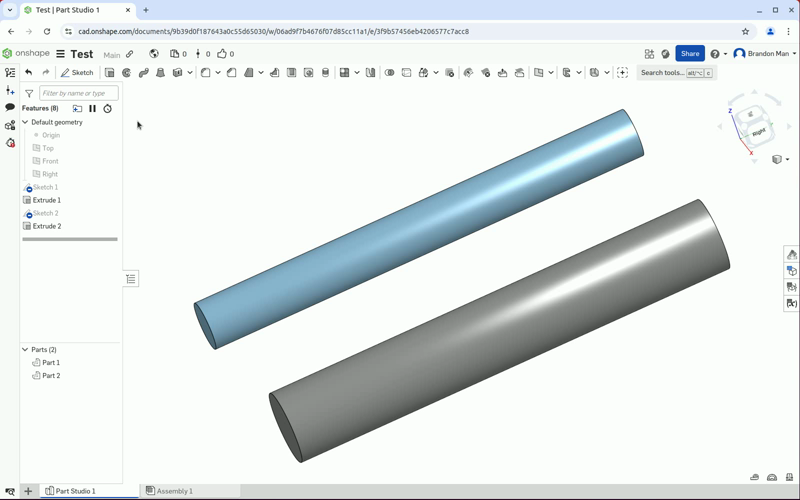
key(down, 2)
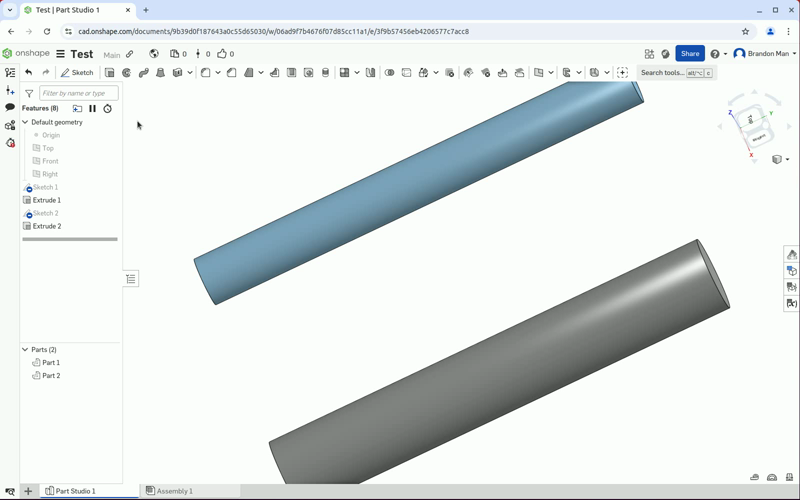
key(up, 2)
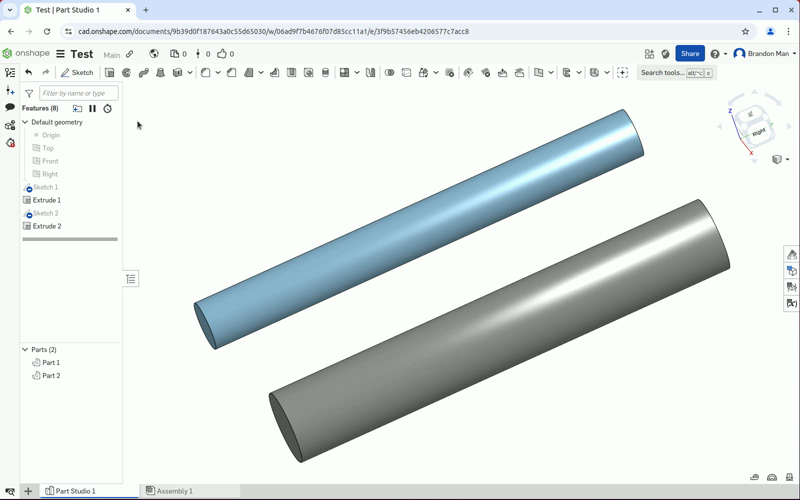
key(right, 2)
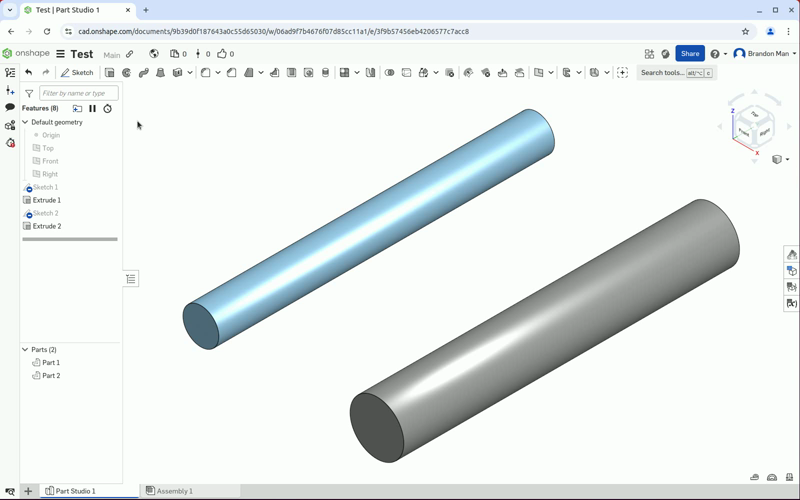
mouse_move(73, 189)
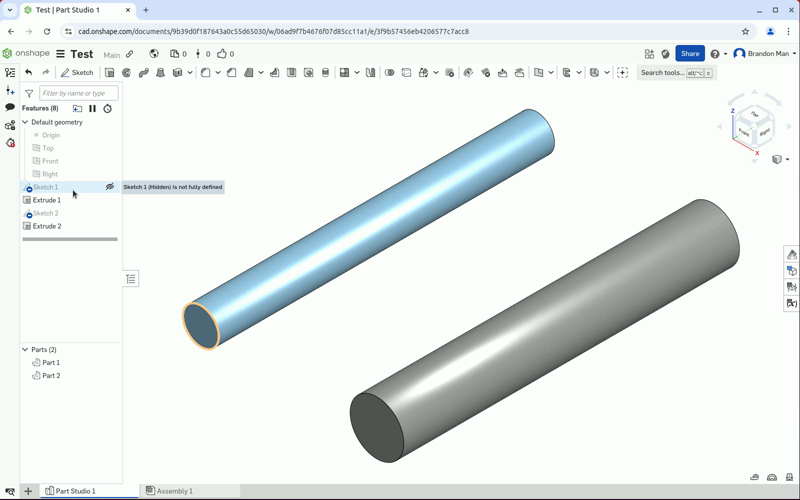
click(73, 189)